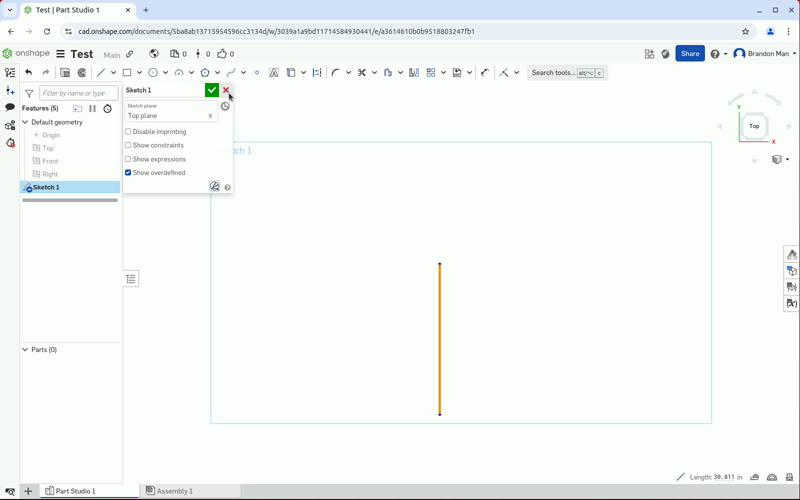
key(shift+h)
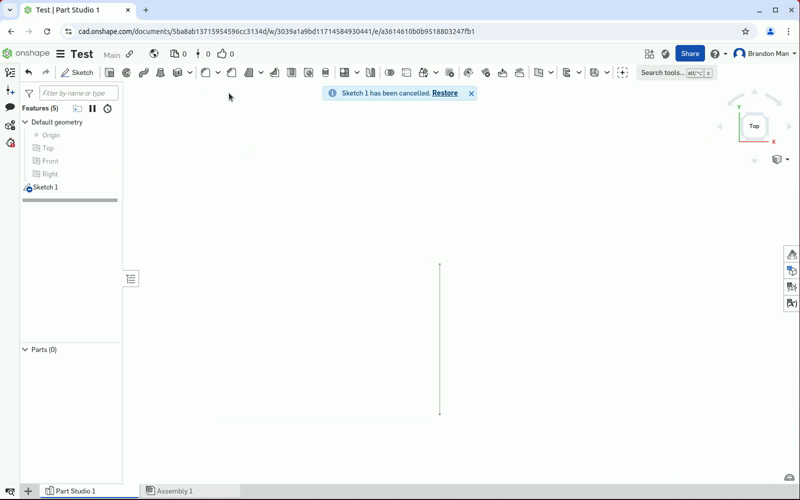
key(shift+s)
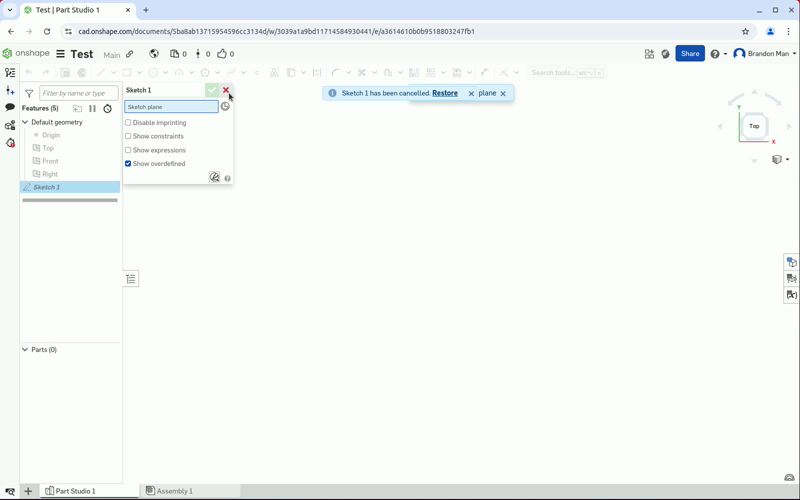
mouse_move(73, 150)
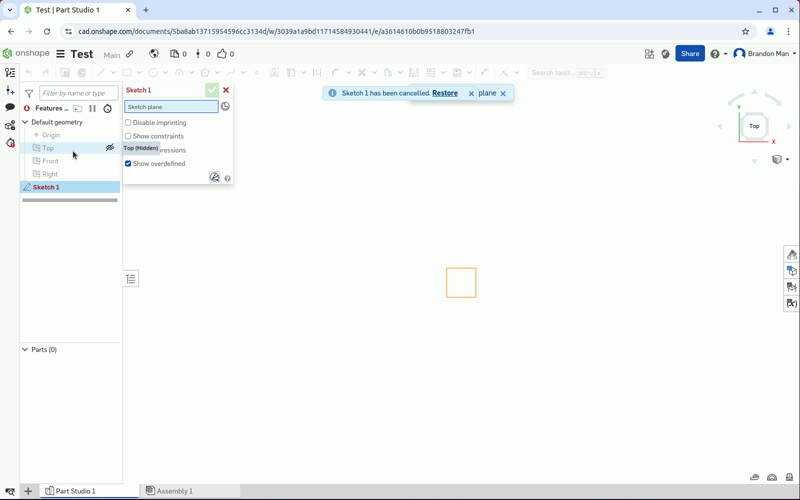
click(73, 150)
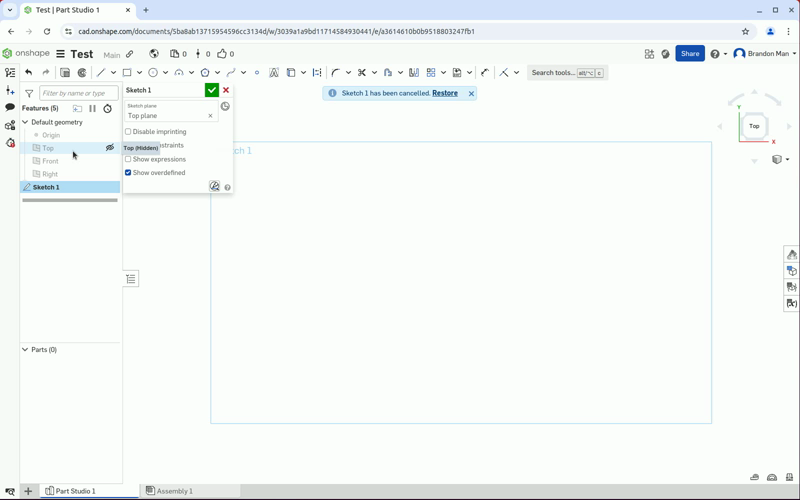
mouse_move(73, 352)
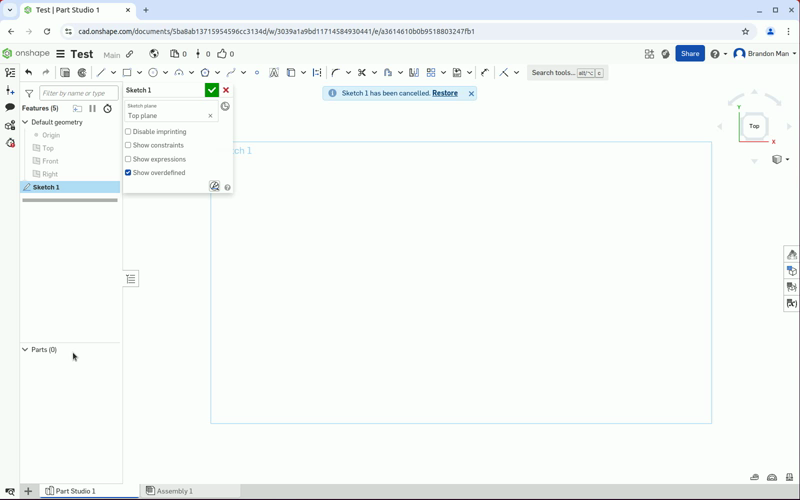
key(y)
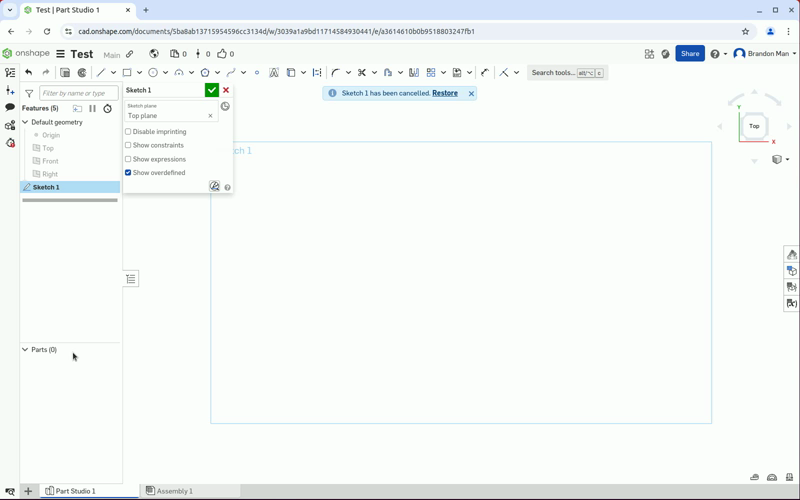
key(l)
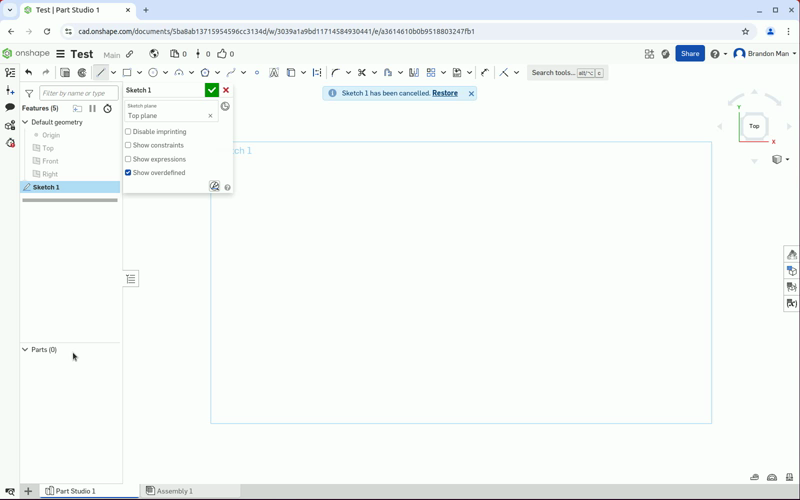
key_down(shift)
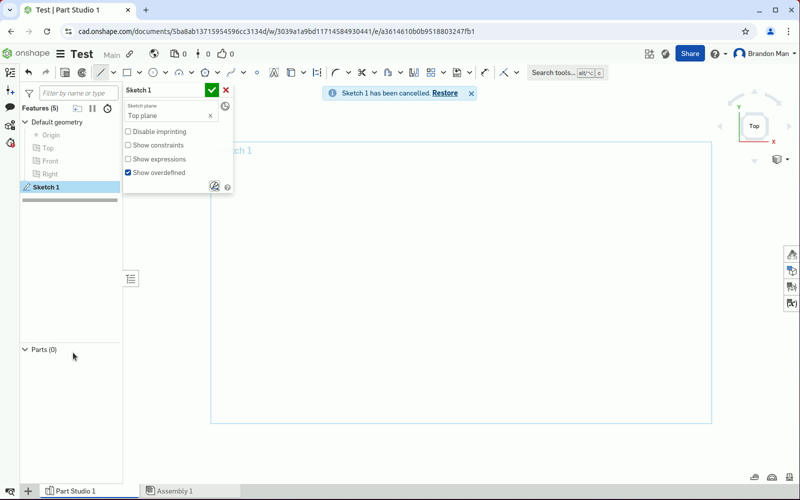
mouse_move(460, 282)
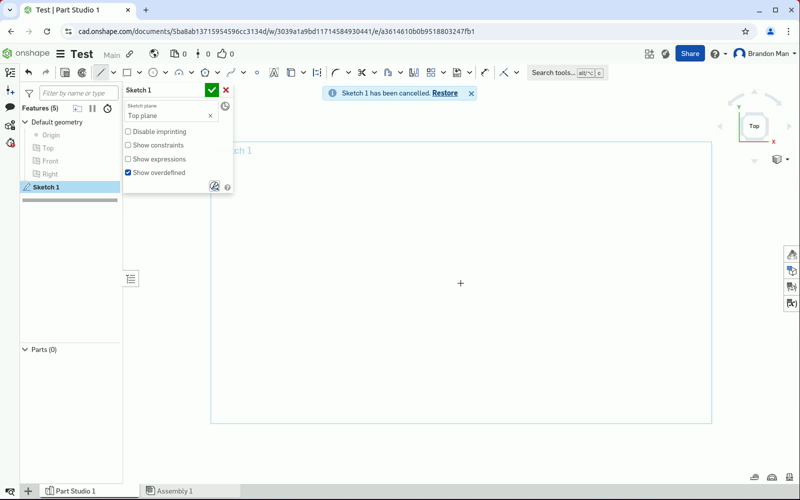
click(460, 282)
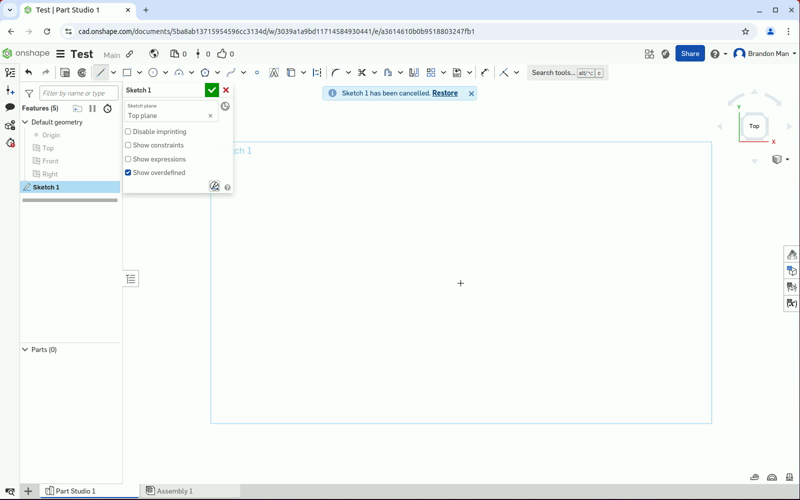
key_up(shift)
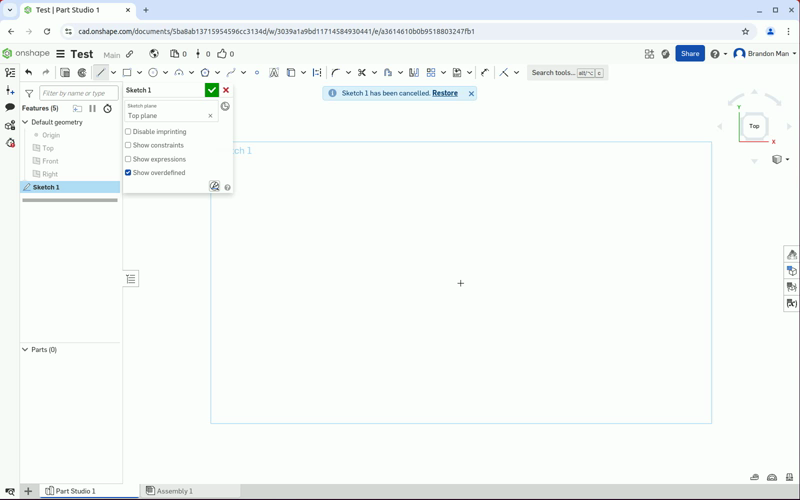
key_down(shift)
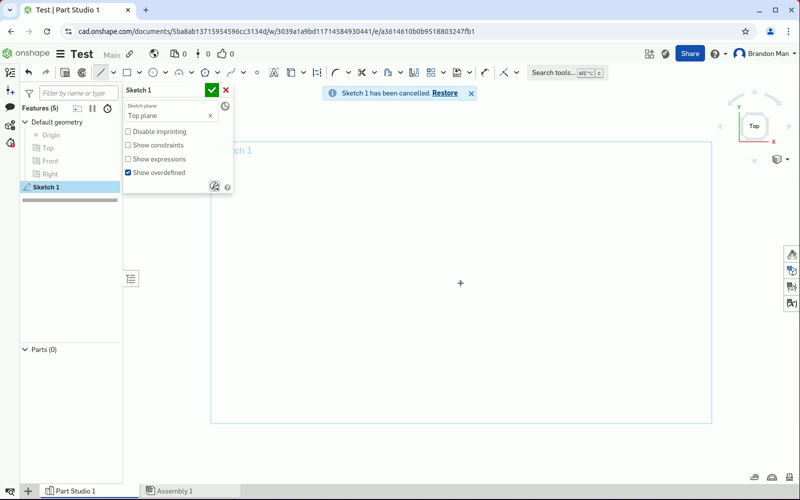
mouse_move(539, 282)
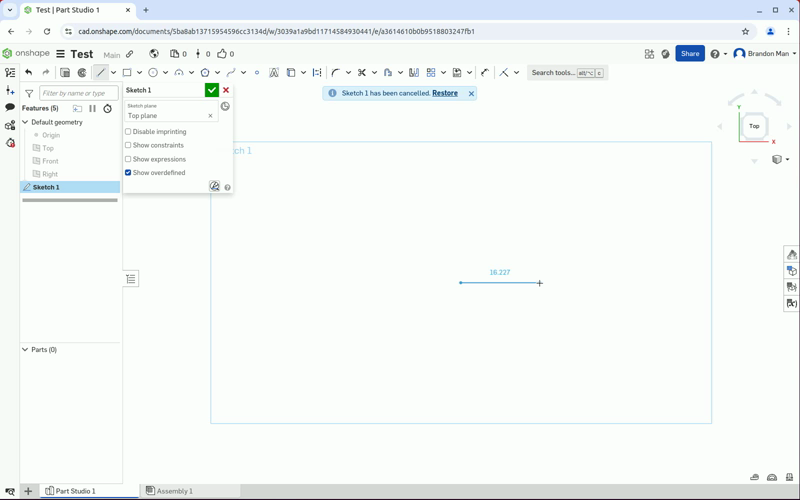
click(539, 282)
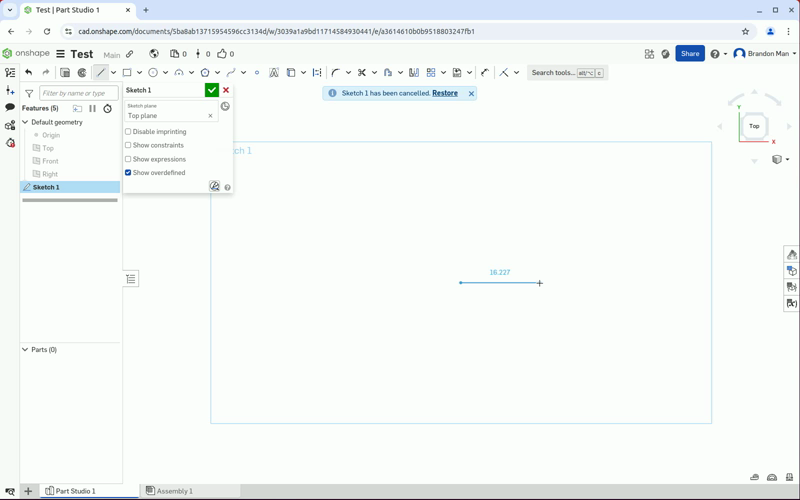
key_up(shift)
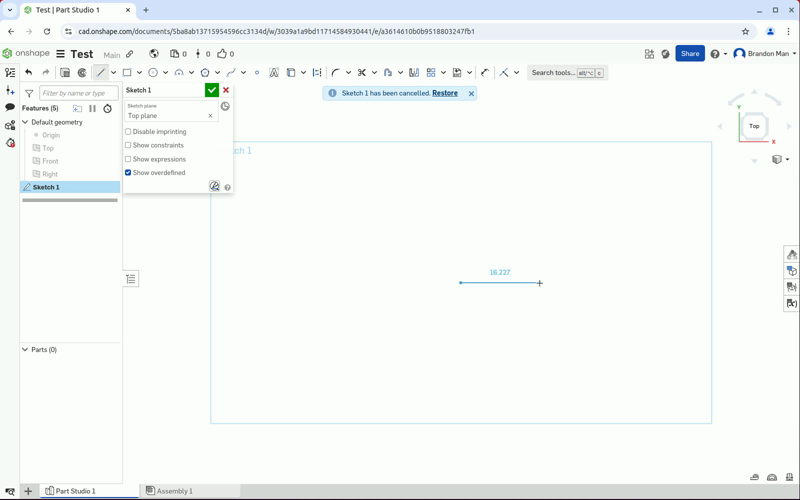
key_down(shift)
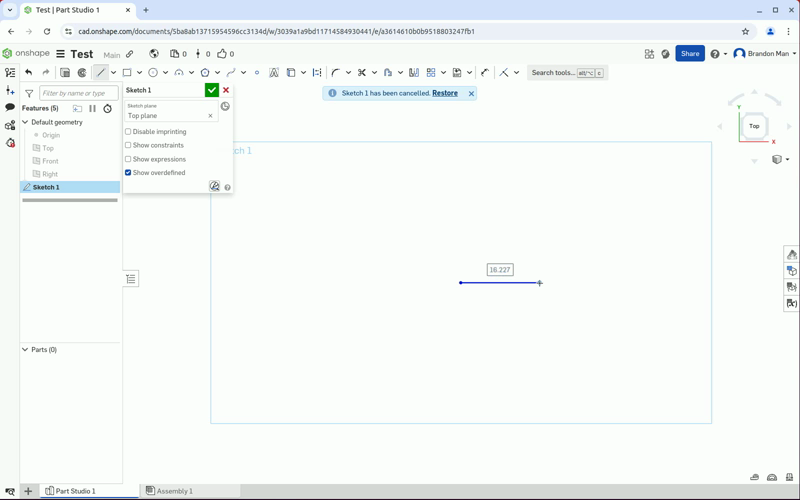
mouse_move(539, 215)
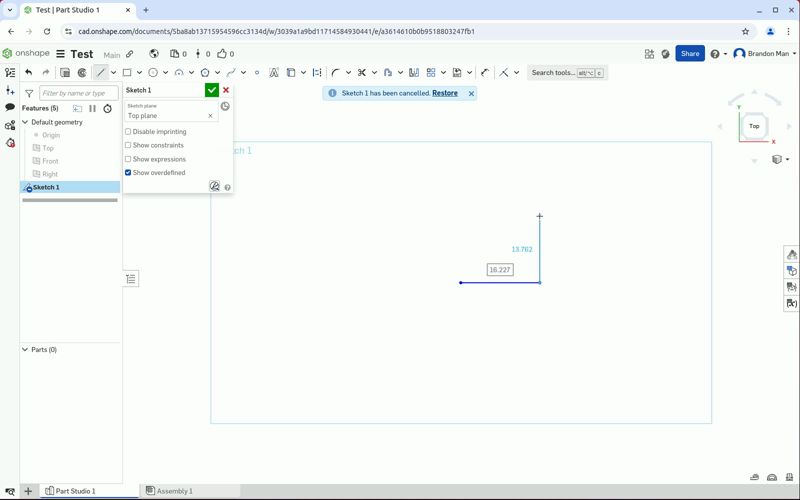
click(539, 215)
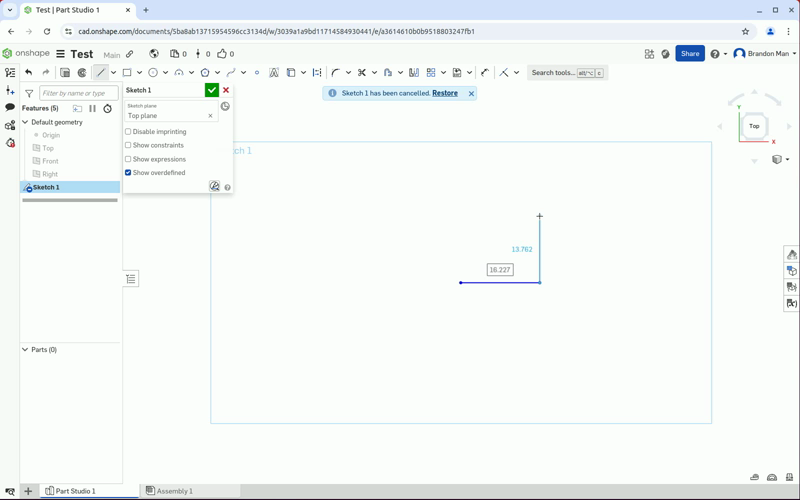
key_up(shift)
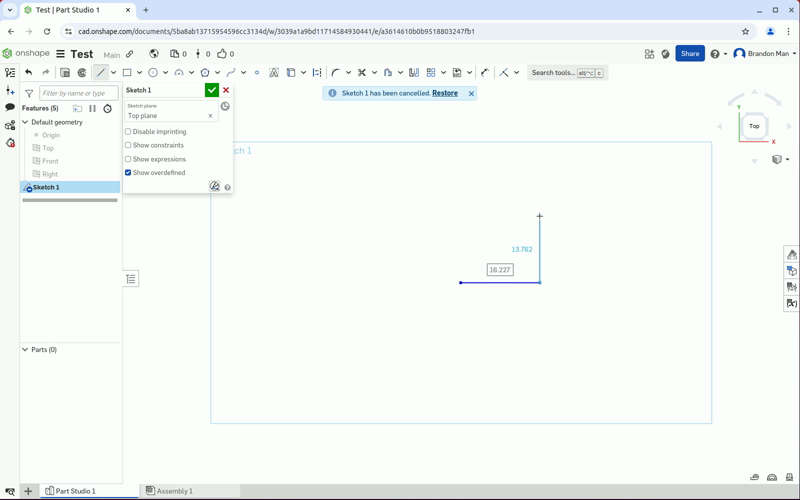
key_down(shift)
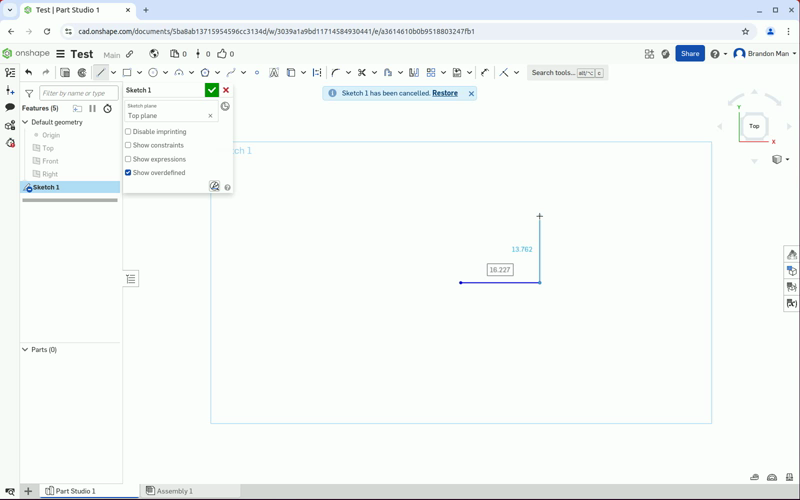
mouse_move(460, 215)
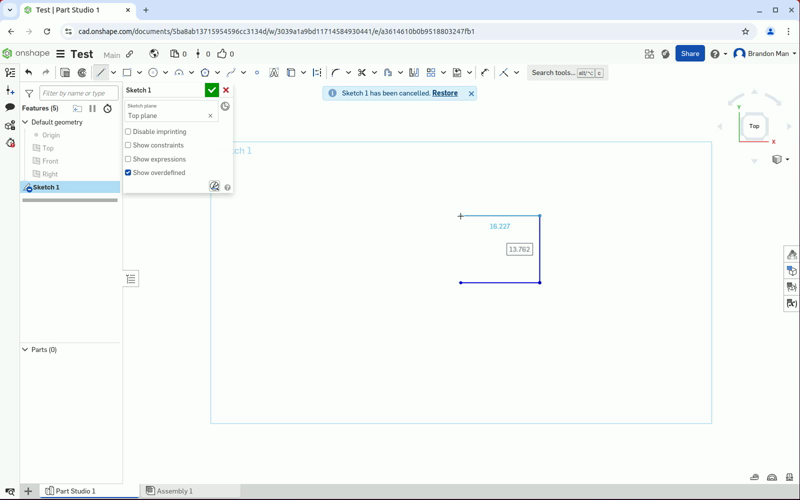
click(460, 215)
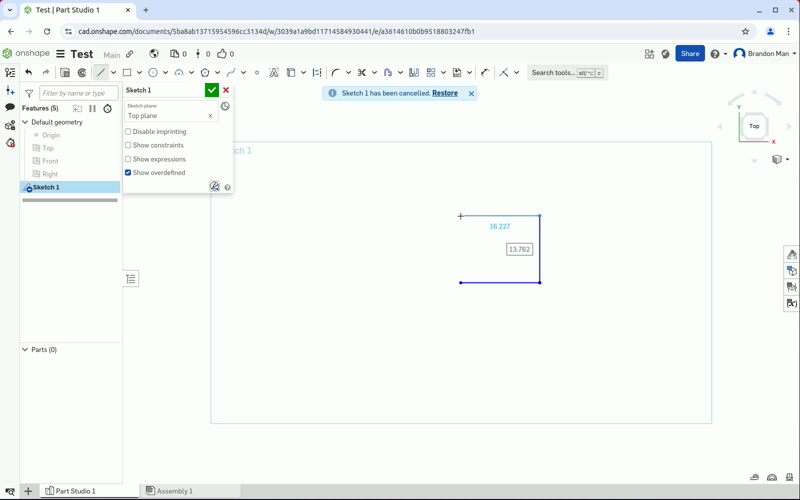
key_up(shift)
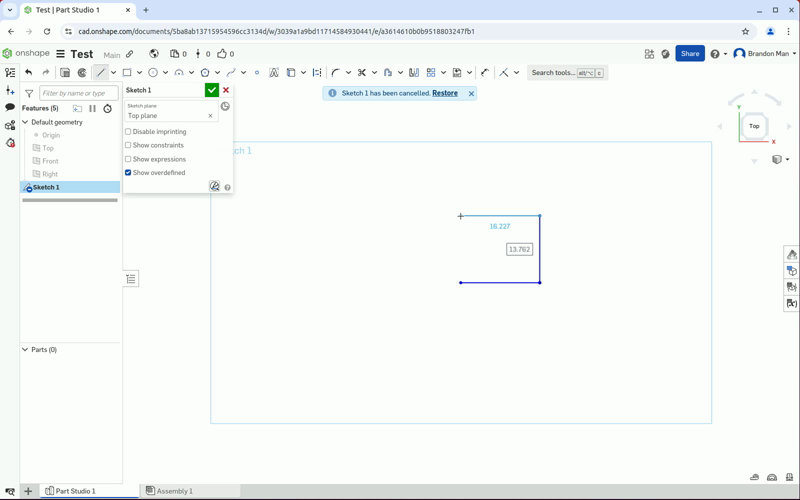
key_down(shift)
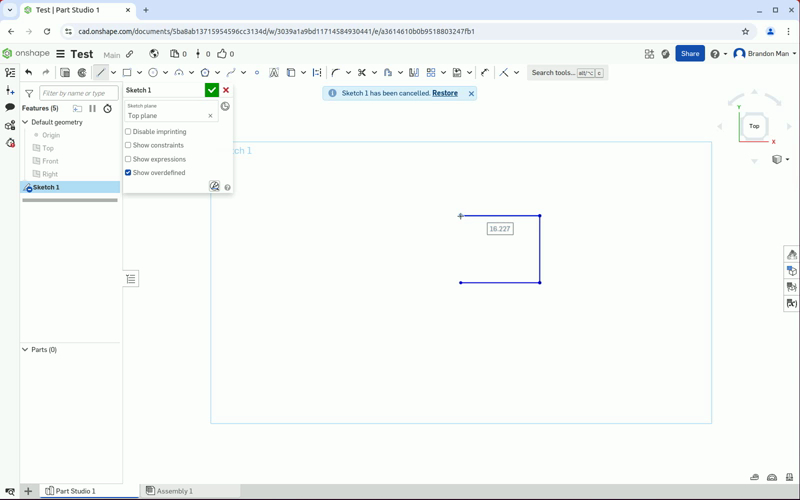
mouse_move(460, 282)
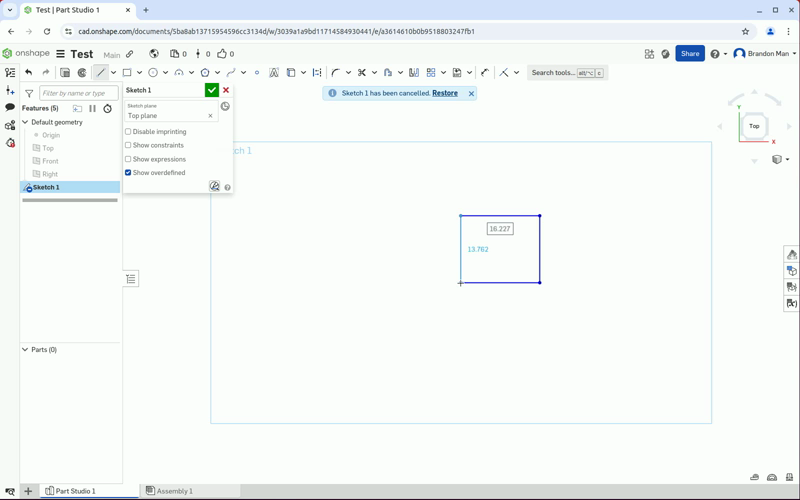
key_up(shift)
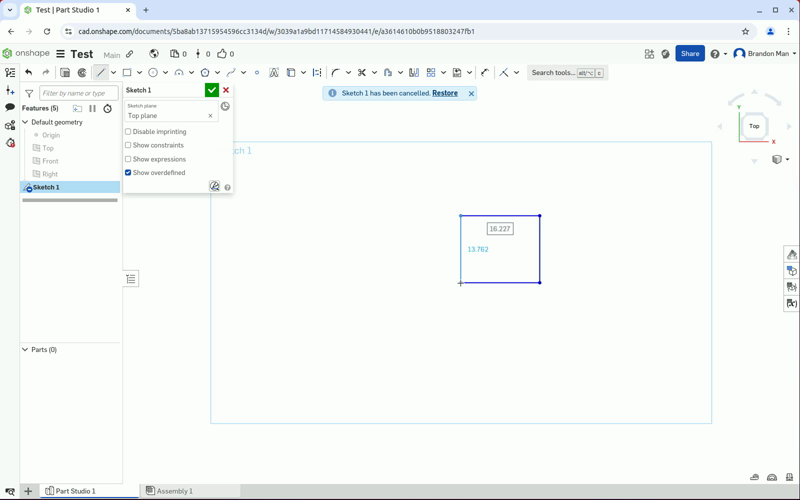
click(460, 282)
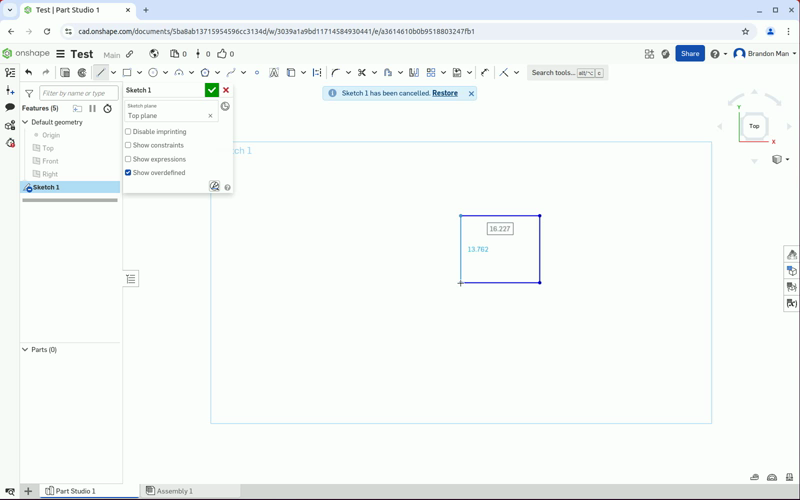
key(esc)
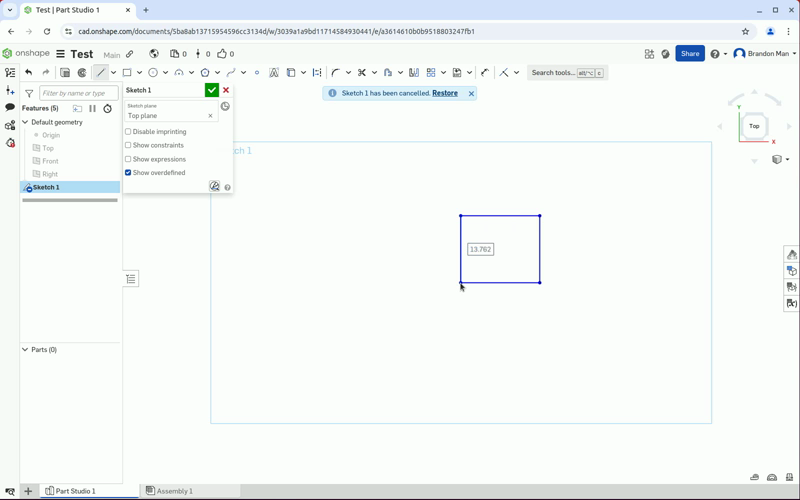
mouse_move(508, 226)
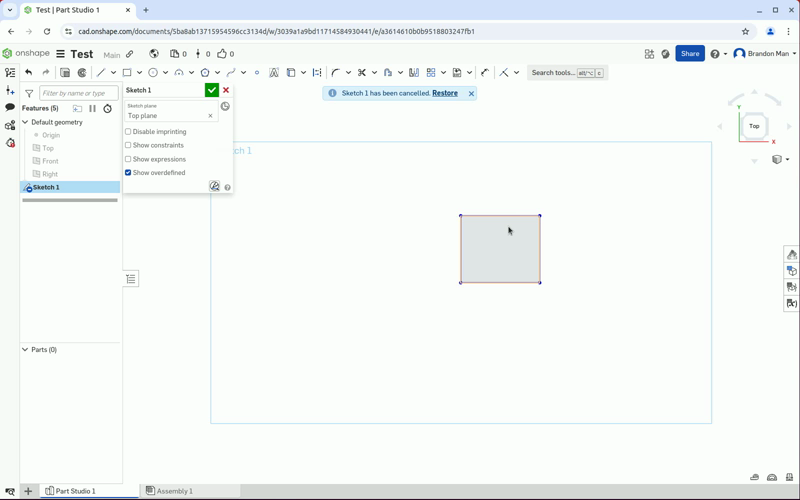
click(508, 226)
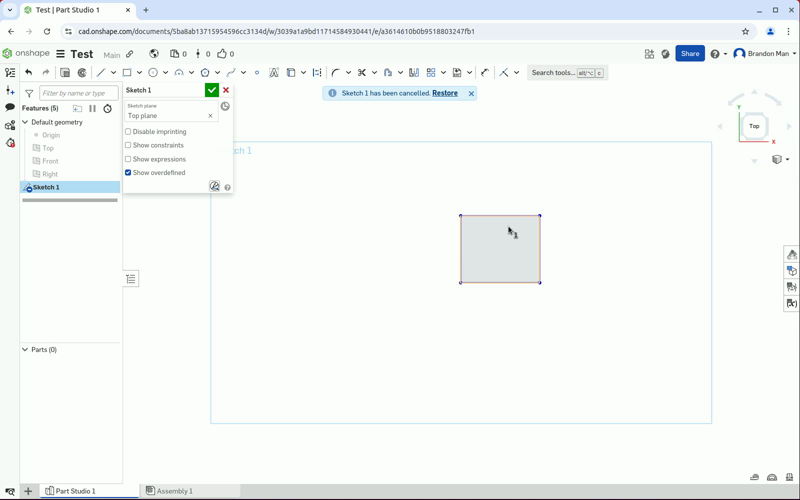
mouse_move(73, 352)
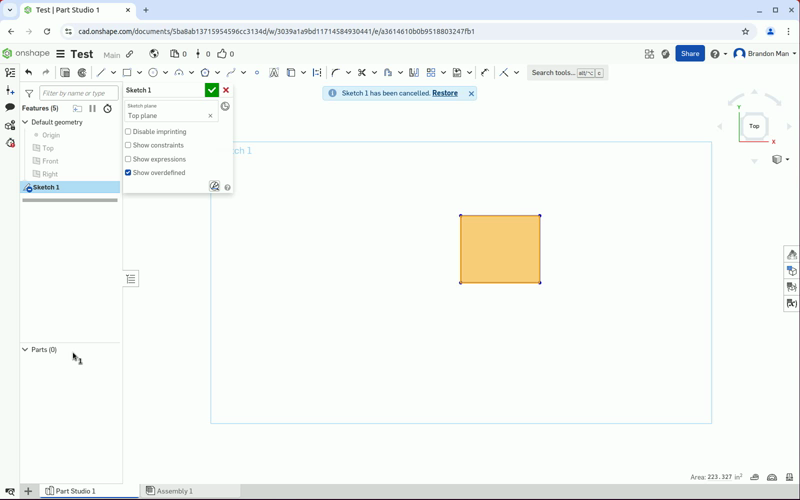
key(shift+y)
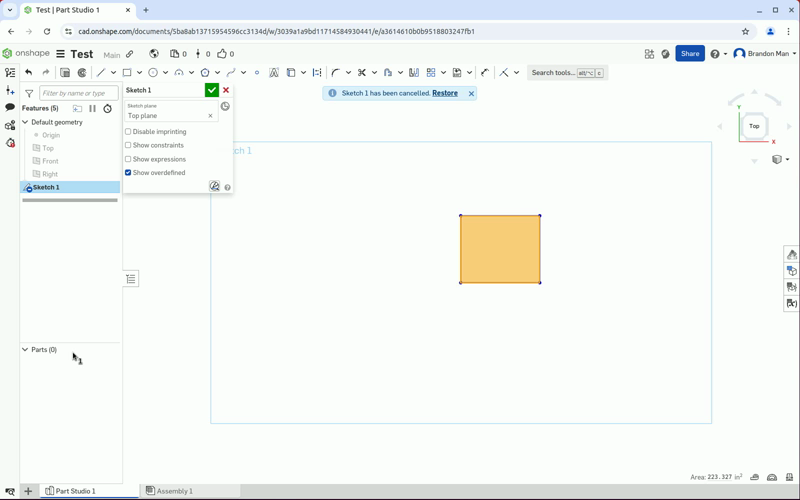
key(shift+e)
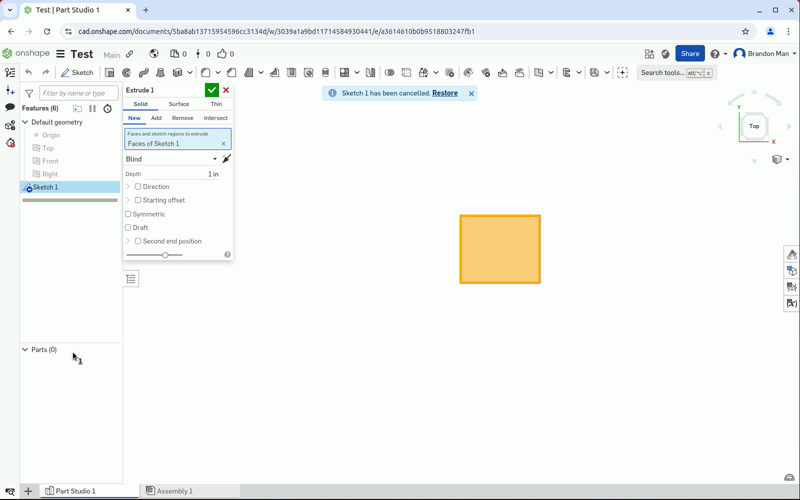
mouse_move(143, 106)
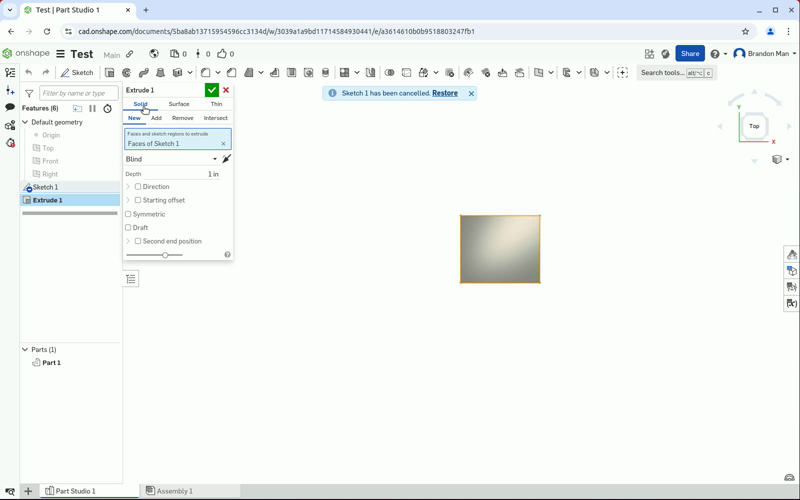
click(143, 106)
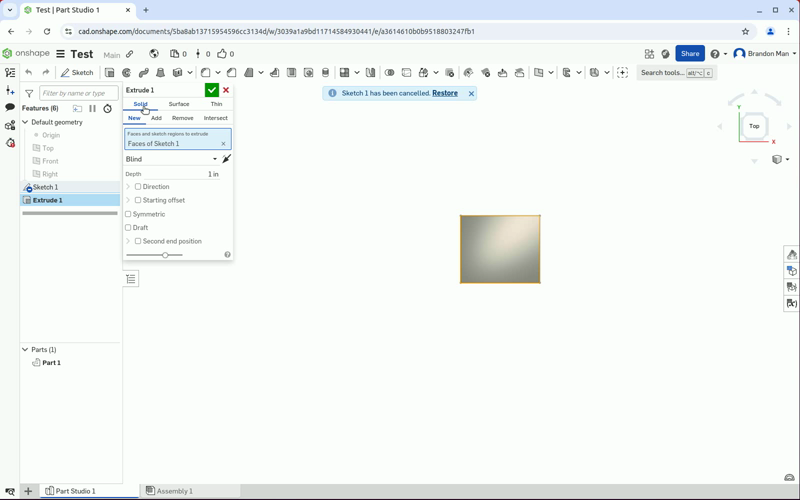
mouse_move(137, 120)
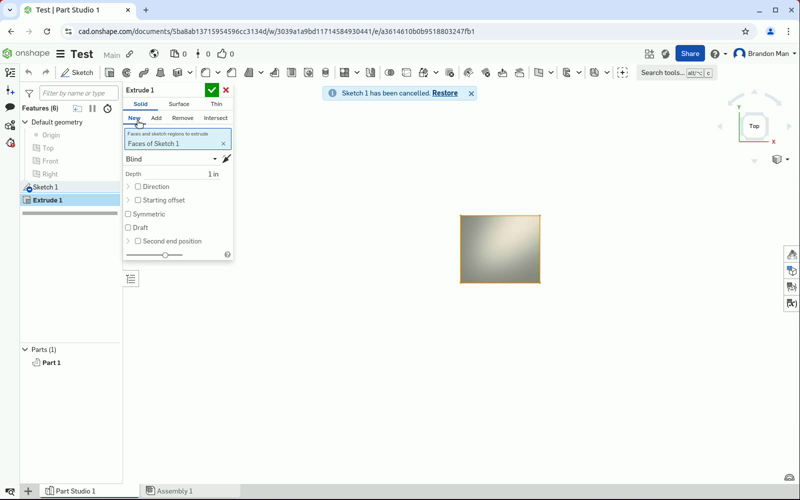
click(137, 120)
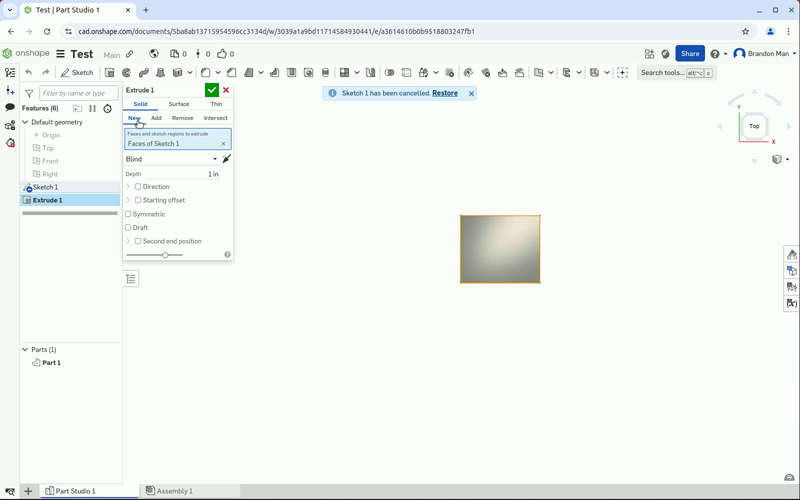
key(tab, 4)
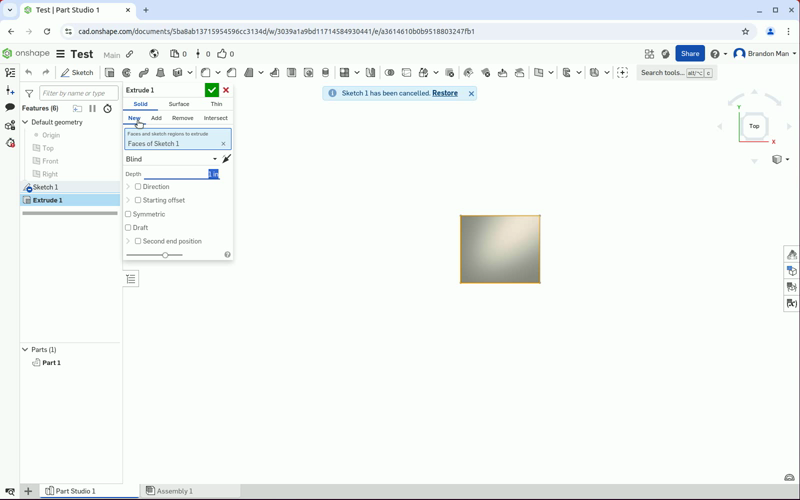
text(23.108)
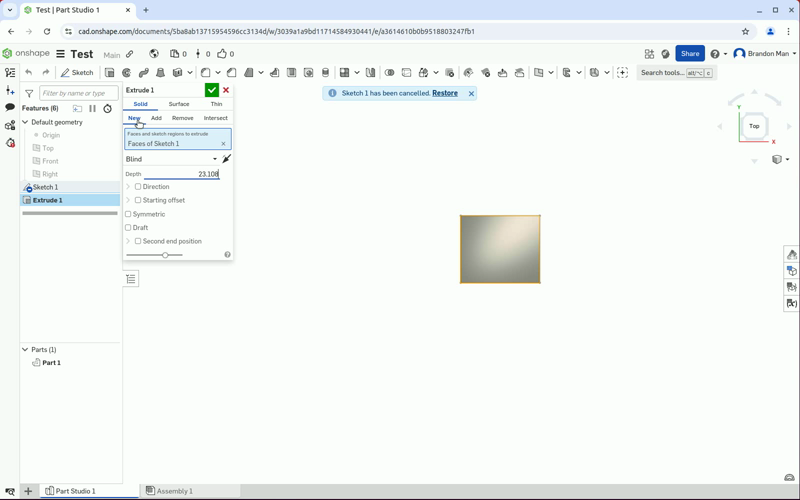
key(enter)
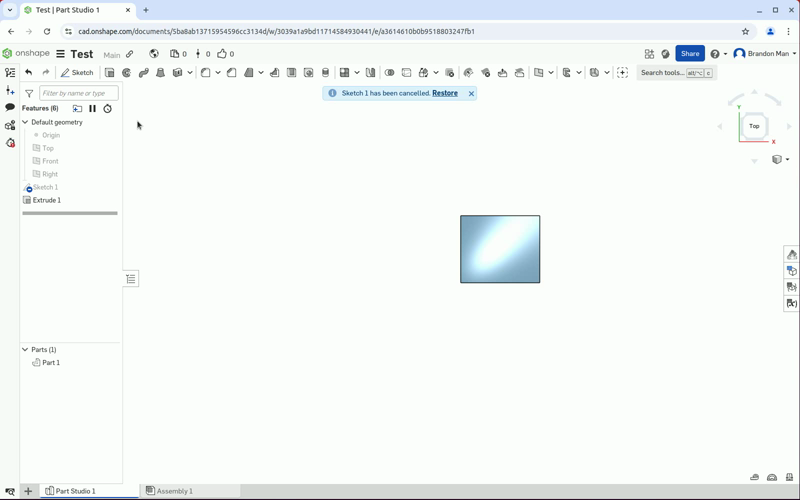
key(shift+h)
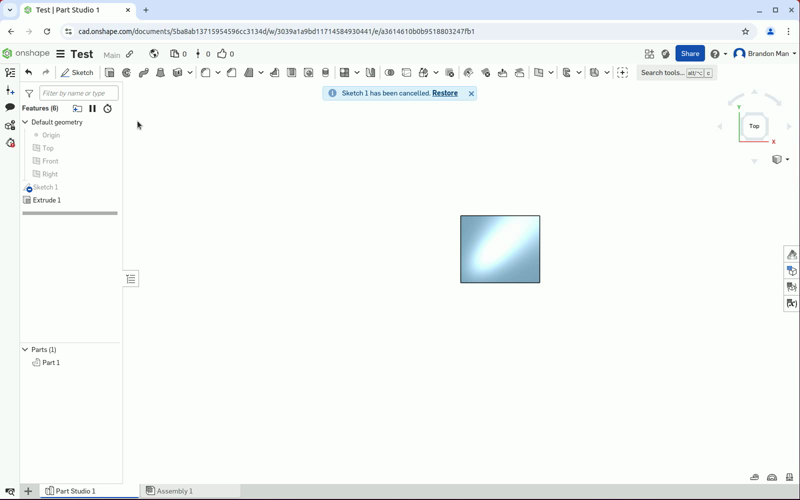
key(shift+h)
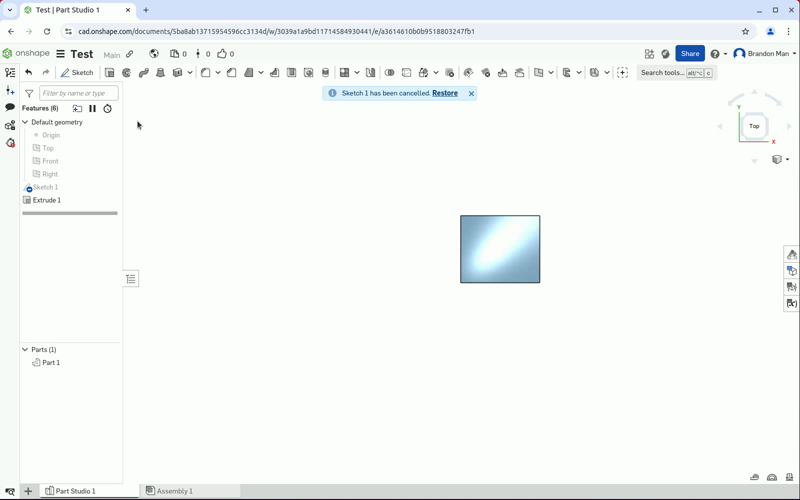
mouse_move(73, 189)
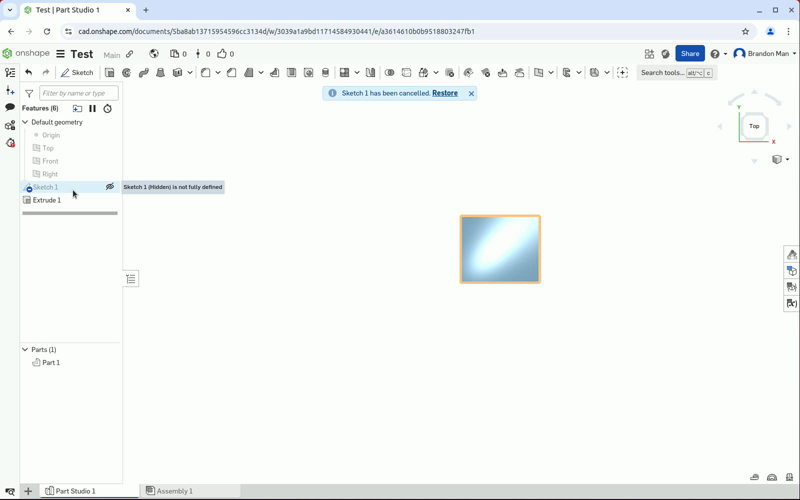
click(73, 189)
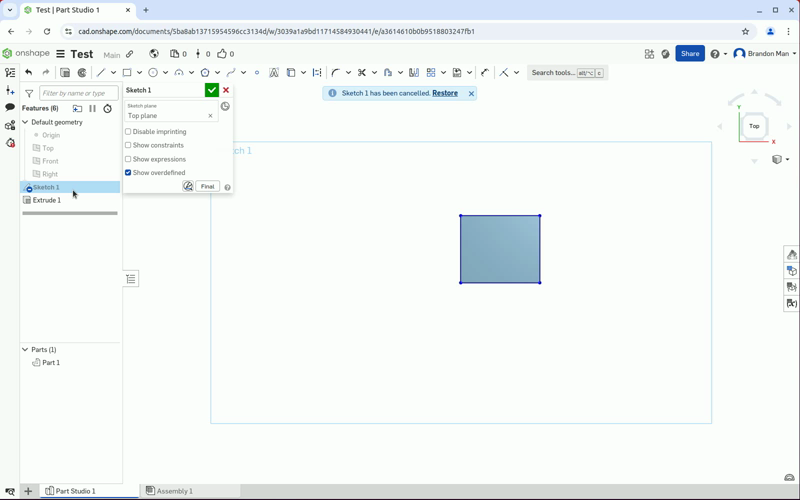
mouse_move(229, 92)
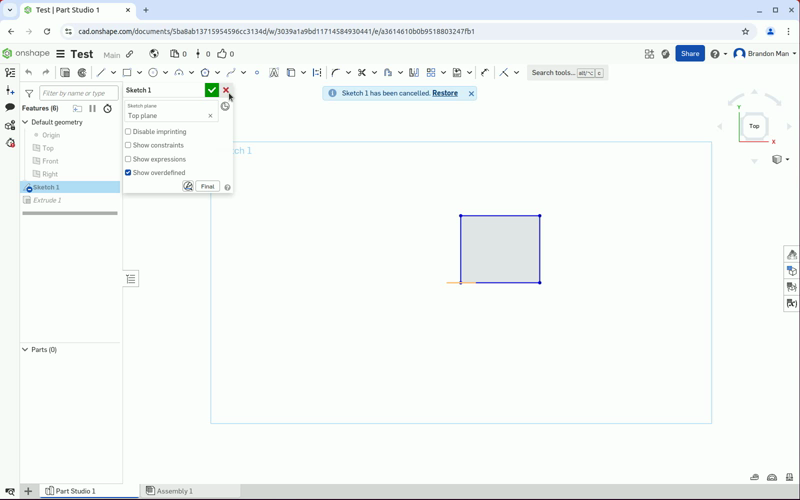
click(229, 92)
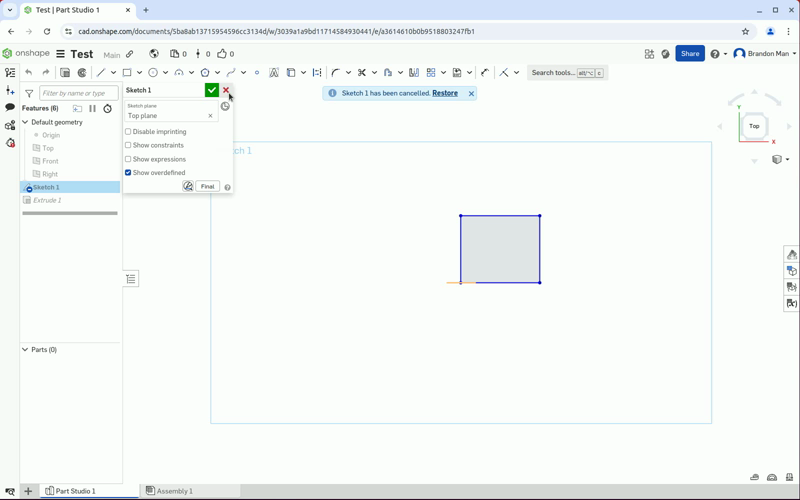
key(shift+s)
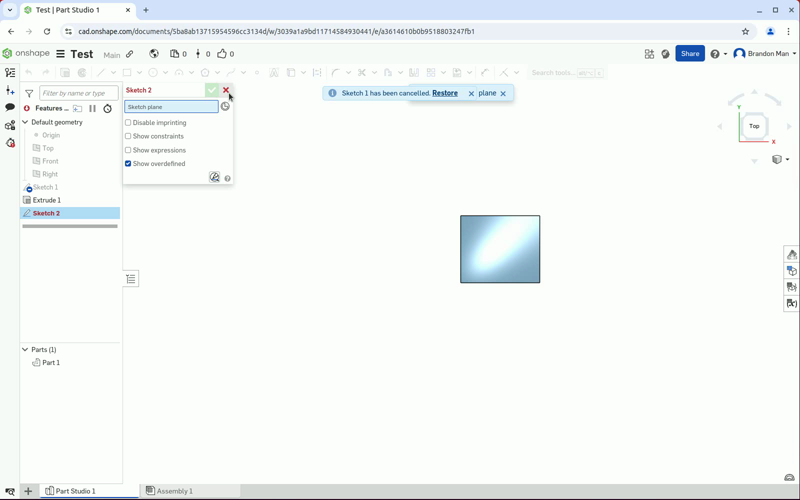
mouse_move(73, 150)
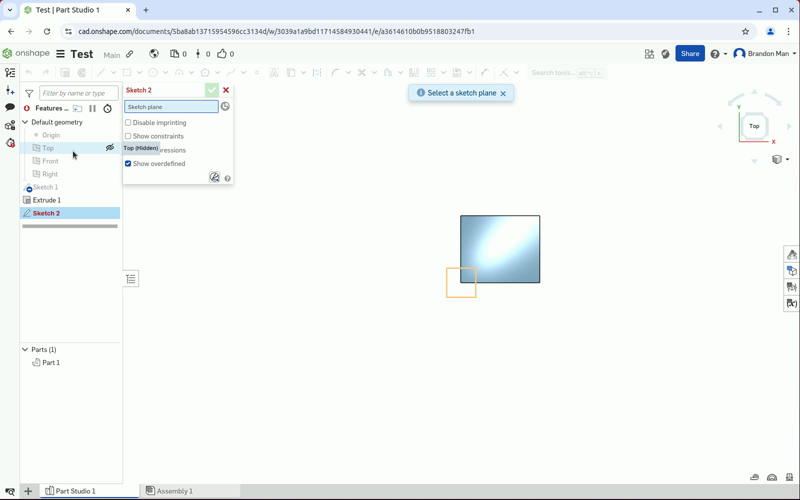
click(73, 150)
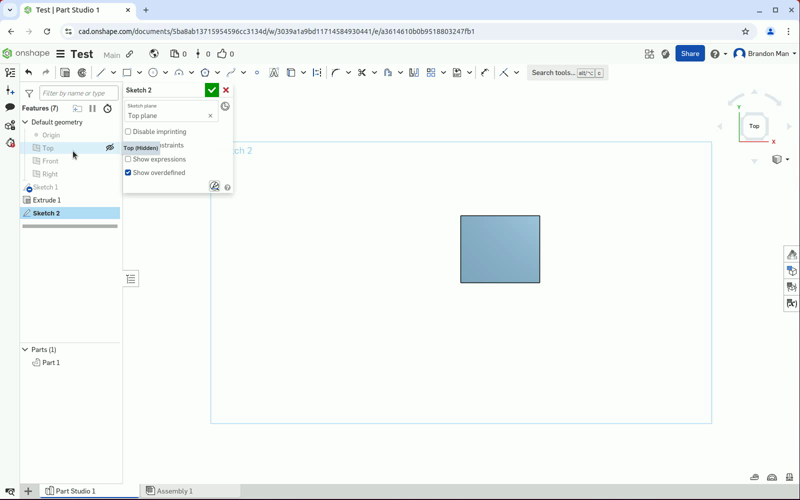
mouse_move(73, 352)
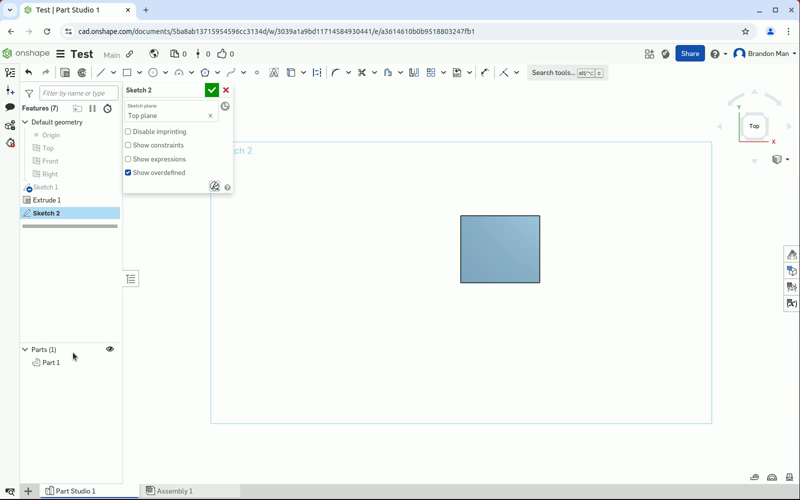
key(y)
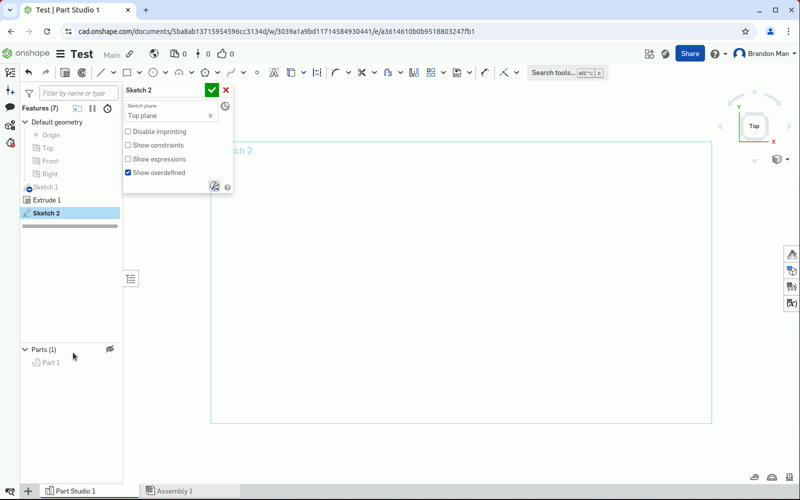
key(l)
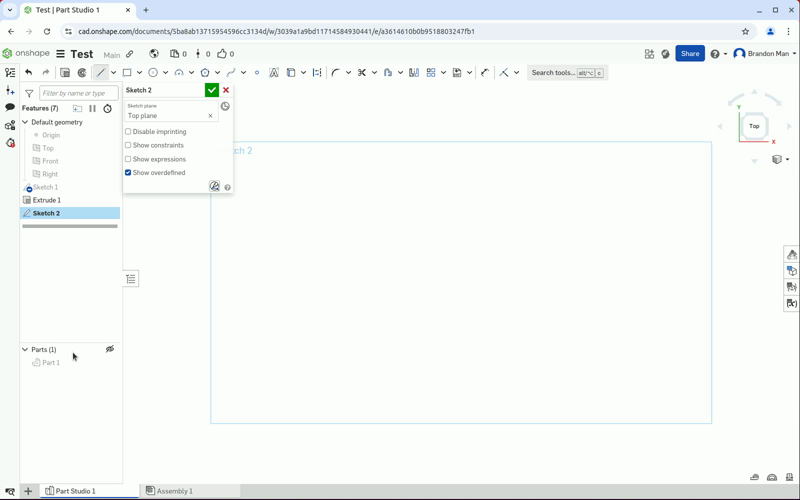
key_down(shift)
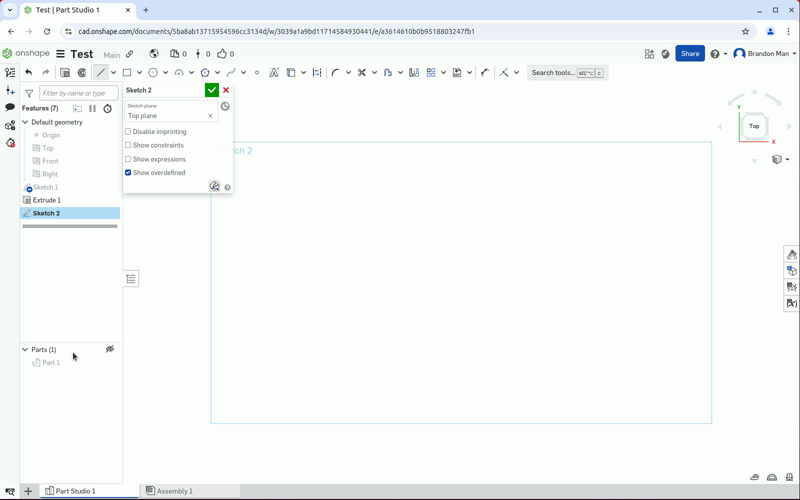
mouse_move(468, 353)
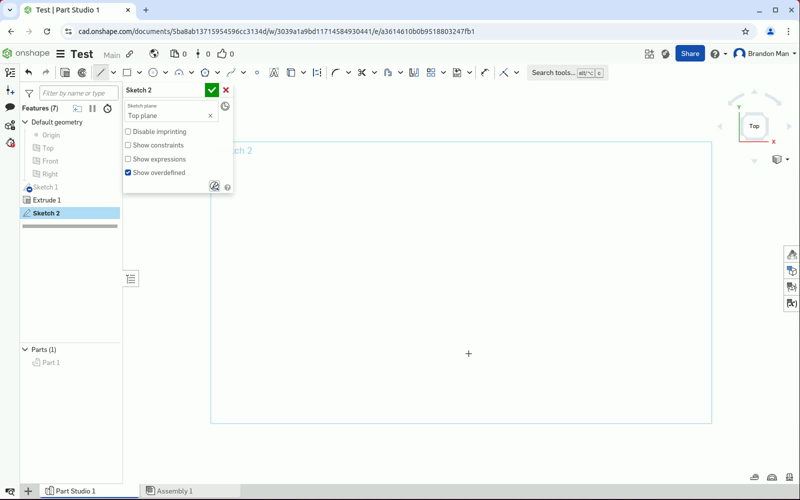
click(468, 353)
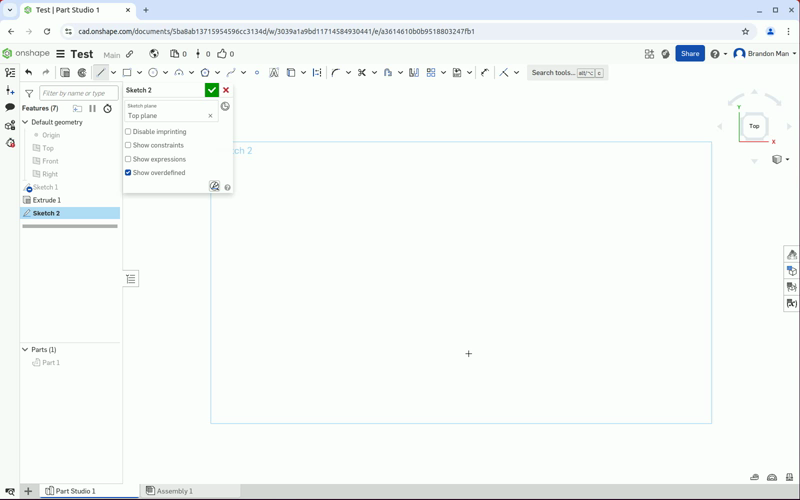
key_up(shift)
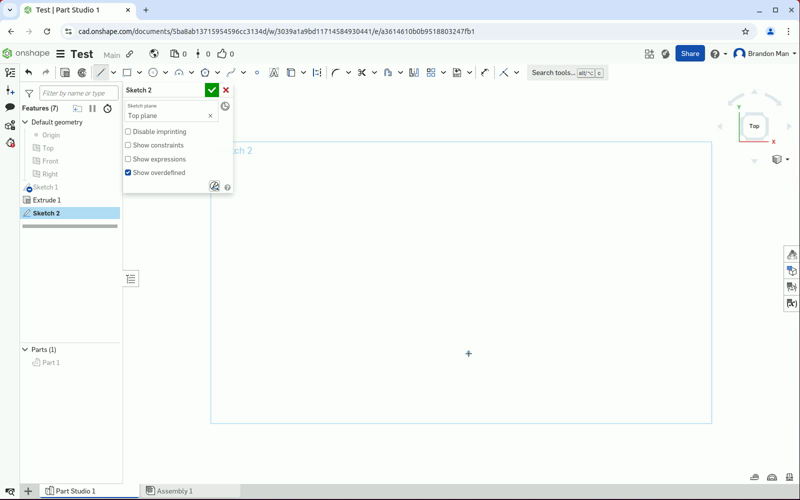
key_down(shift)
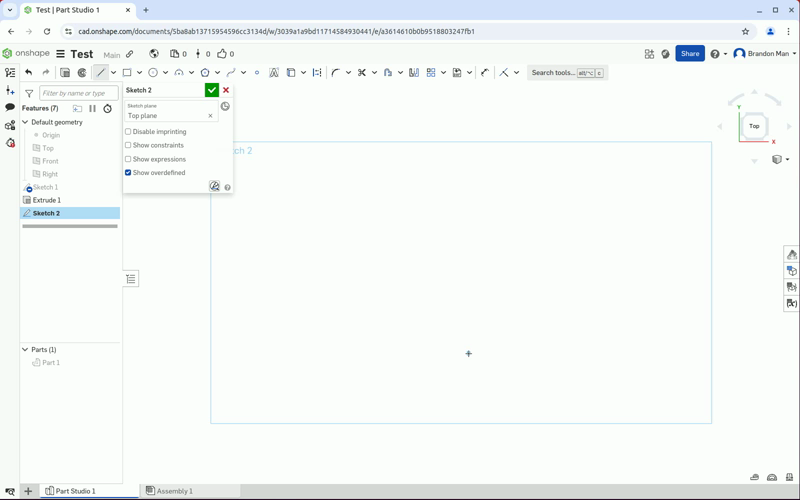
mouse_move(532, 353)
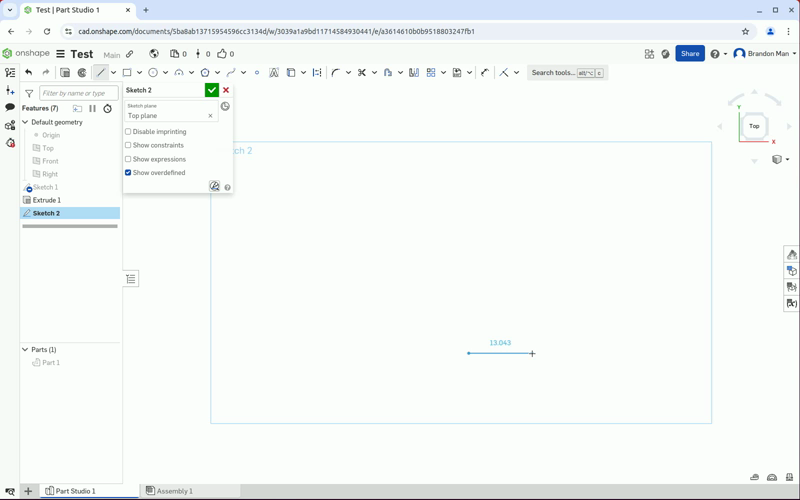
click(532, 353)
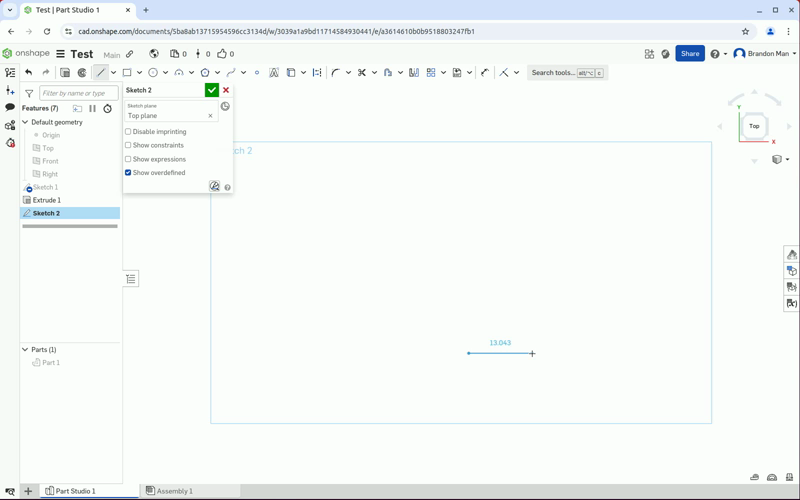
key_up(shift)
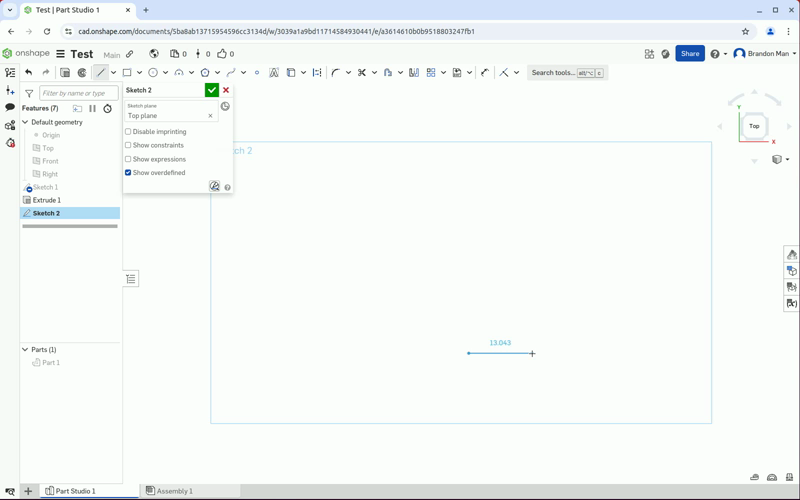
key_down(shift)
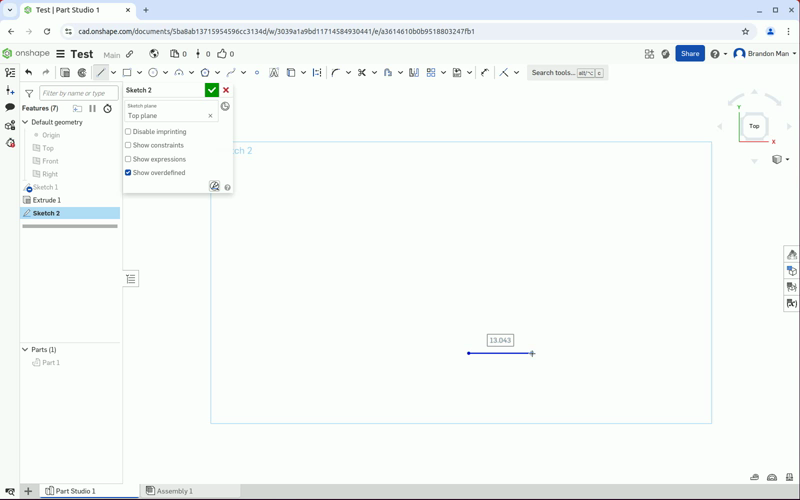
mouse_move(532, 282)
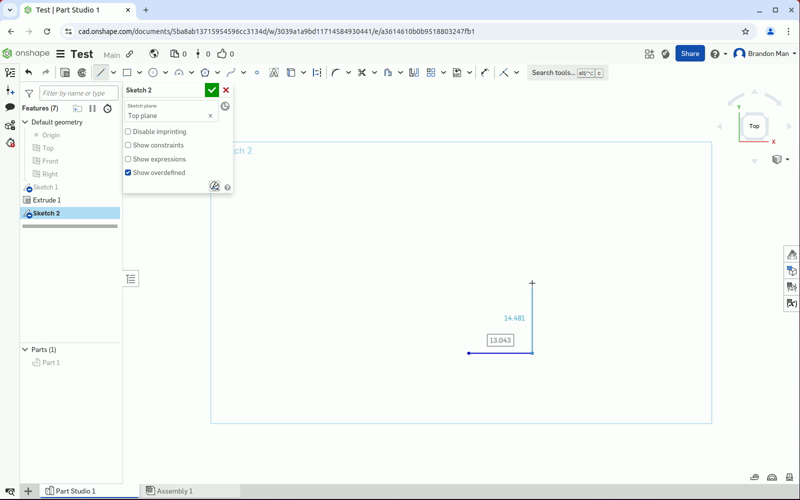
click(532, 282)
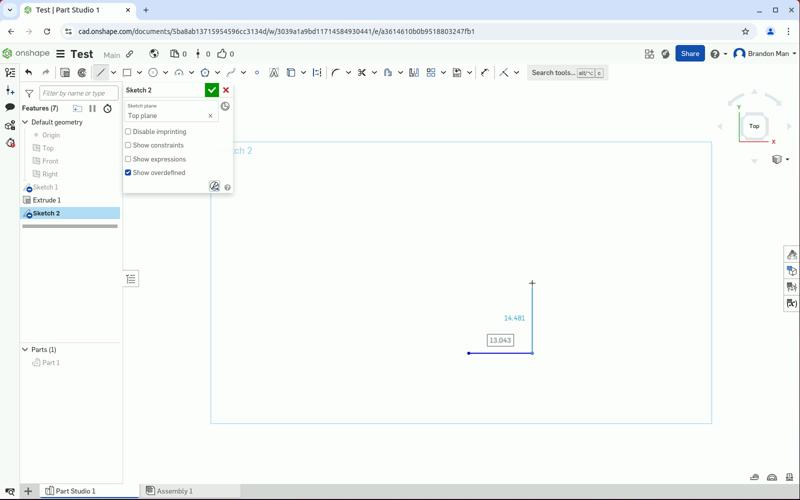
key_up(shift)
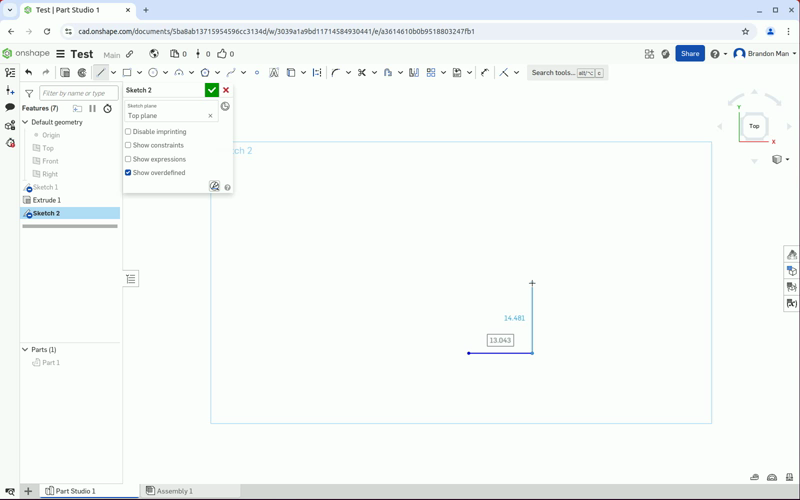
key_down(shift)
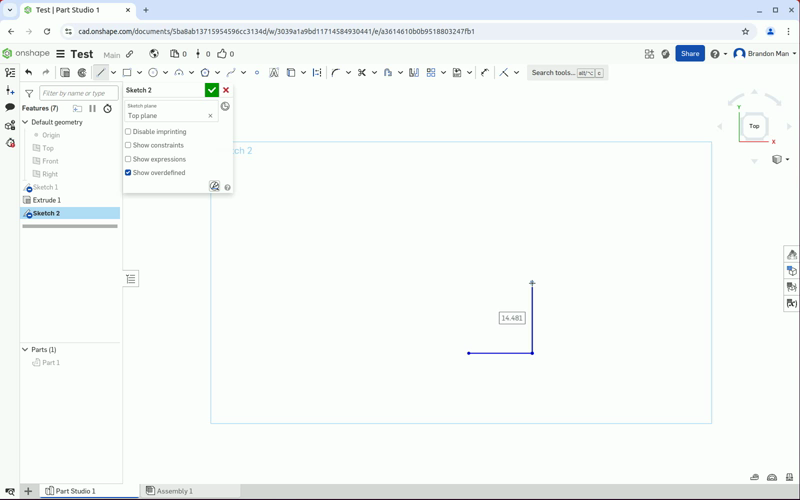
mouse_move(468, 282)
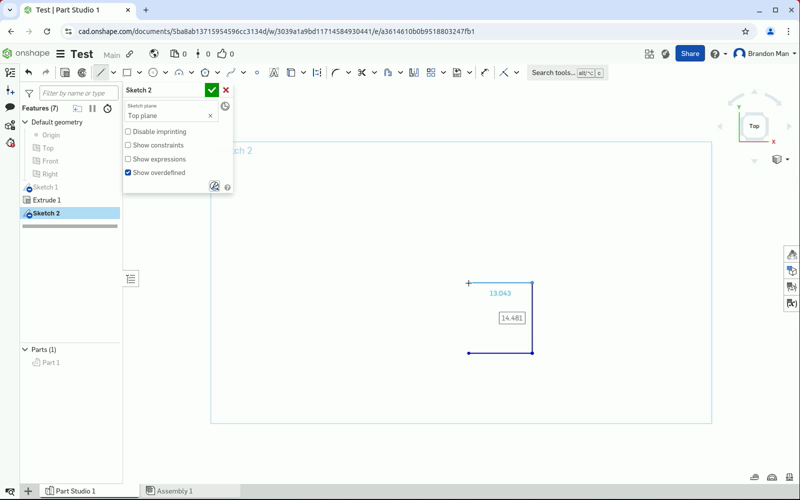
click(468, 282)
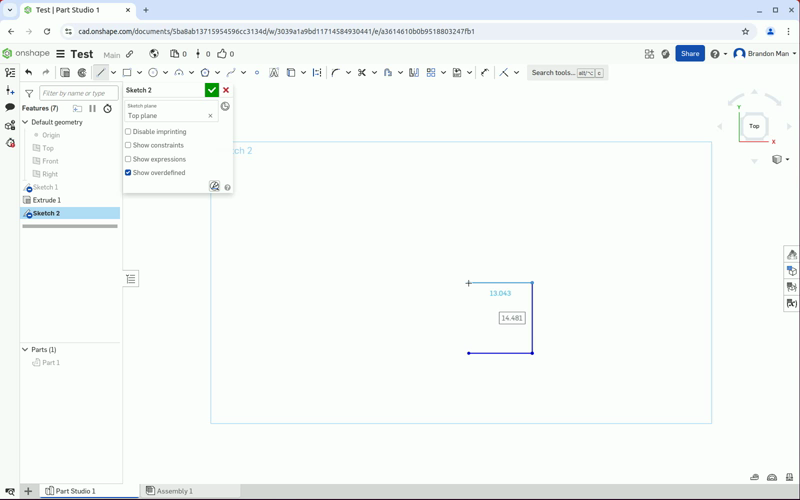
key_up(shift)
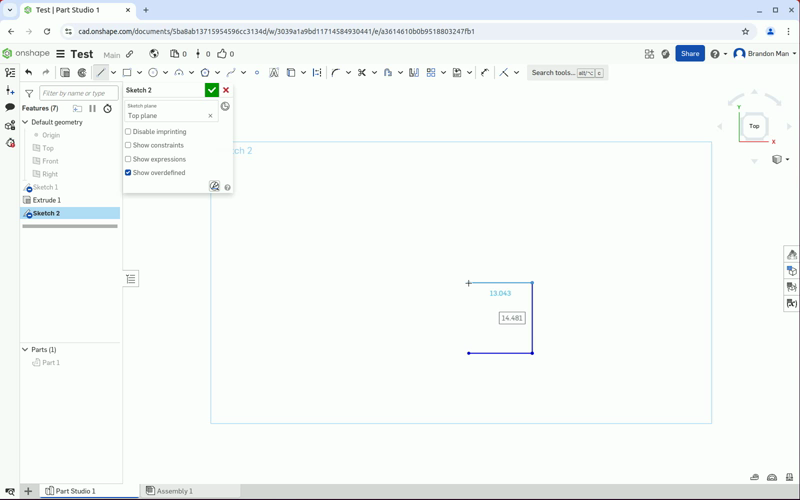
key_down(shift)
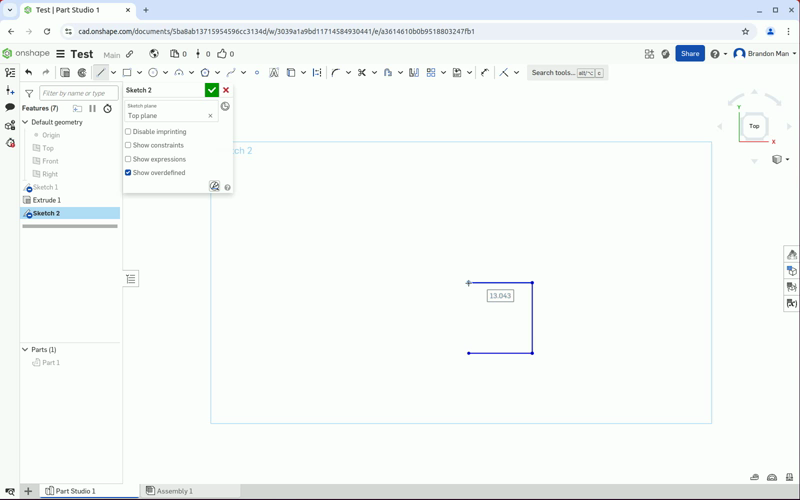
mouse_move(468, 353)
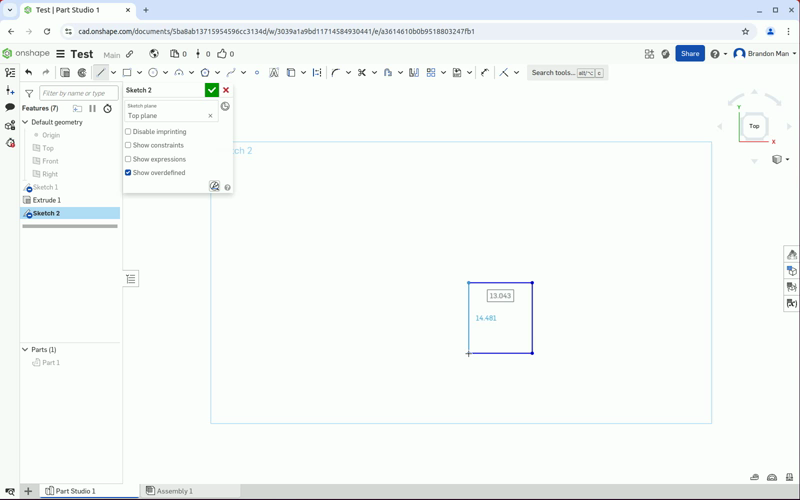
key_up(shift)
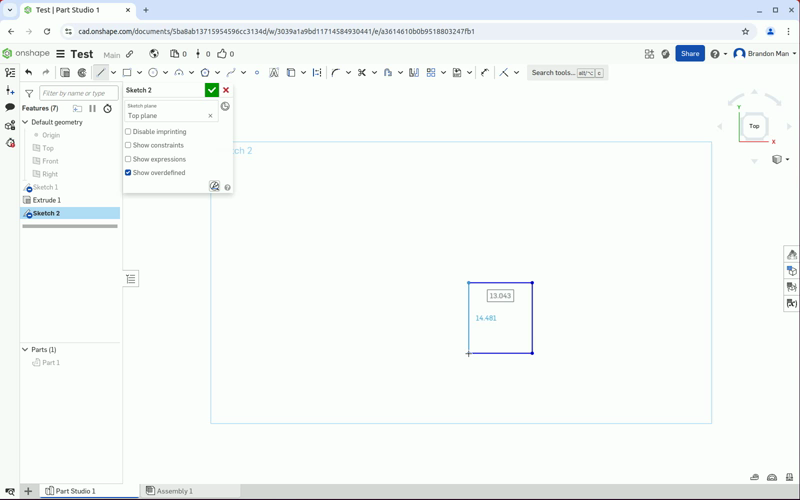
click(468, 353)
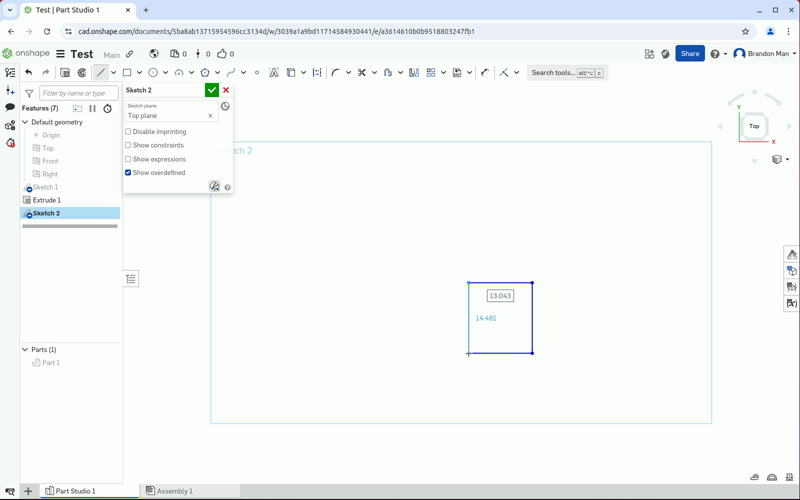
key(esc)
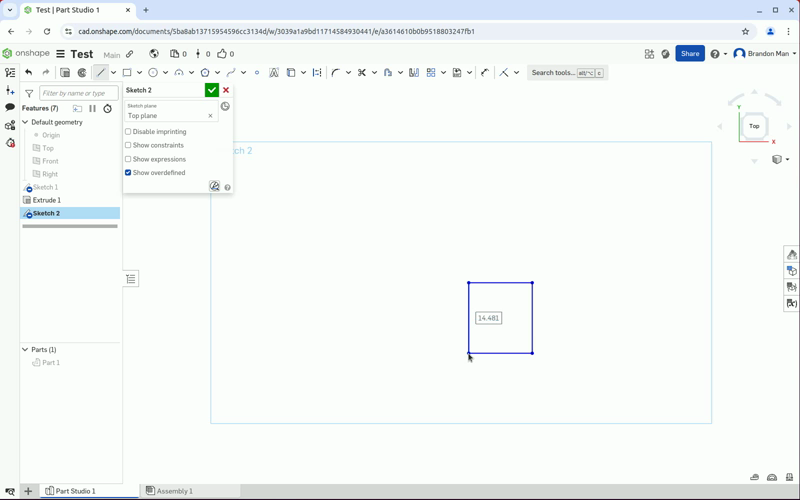
mouse_move(516, 294)
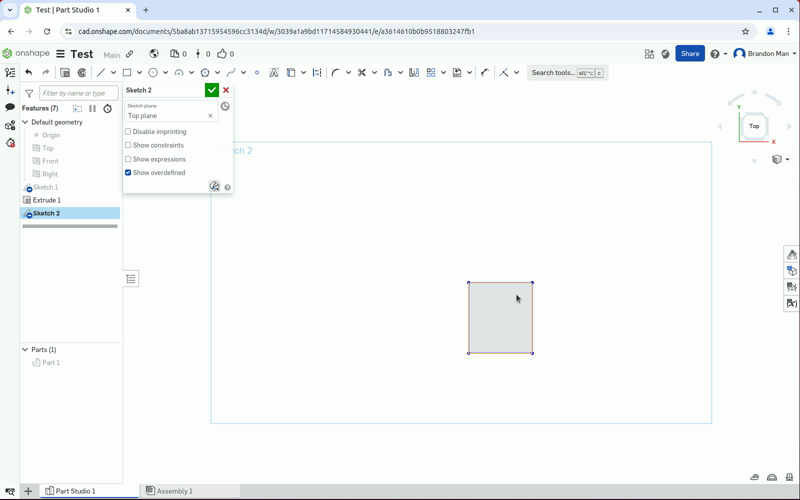
click(516, 294)
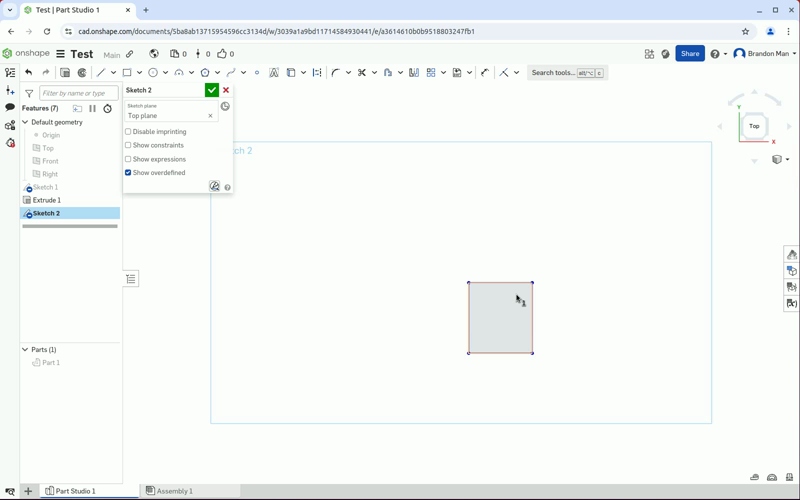
mouse_move(73, 352)
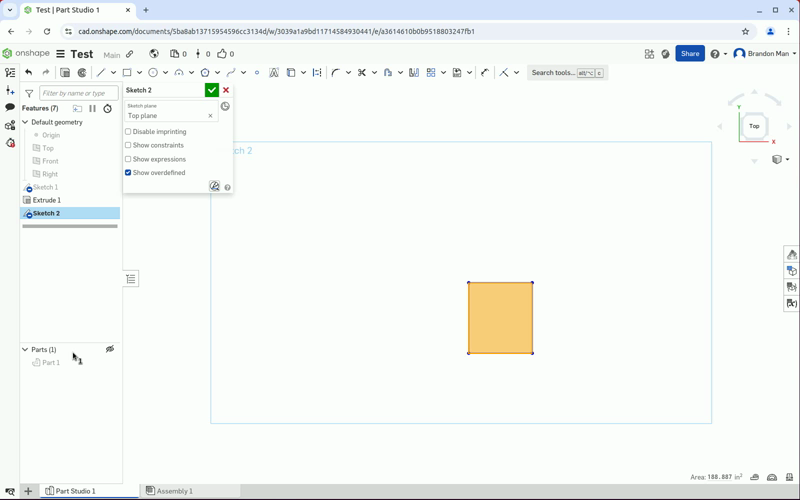
key(shift+y)
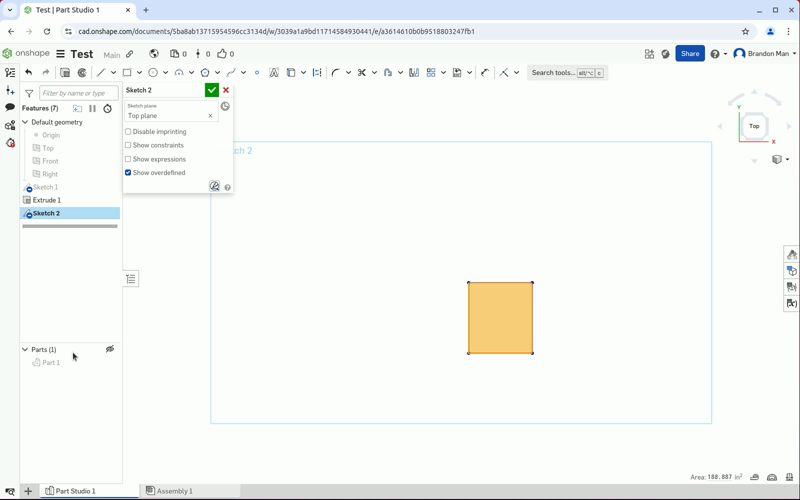
key(shift+e)
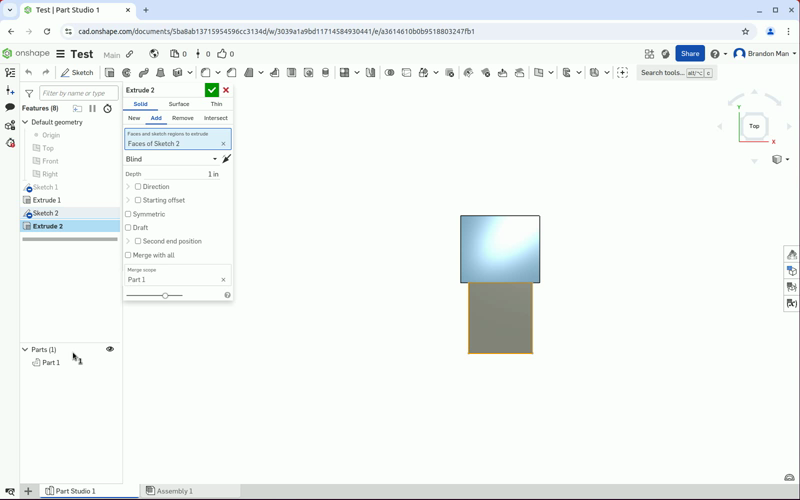
mouse_move(143, 106)
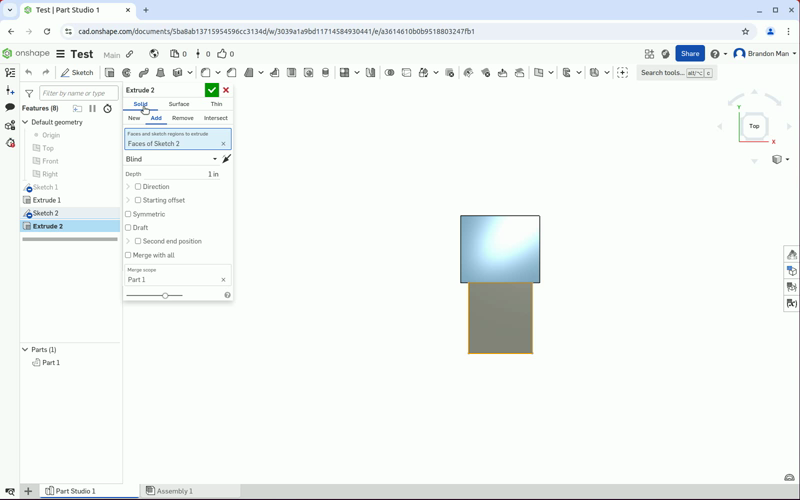
click(143, 106)
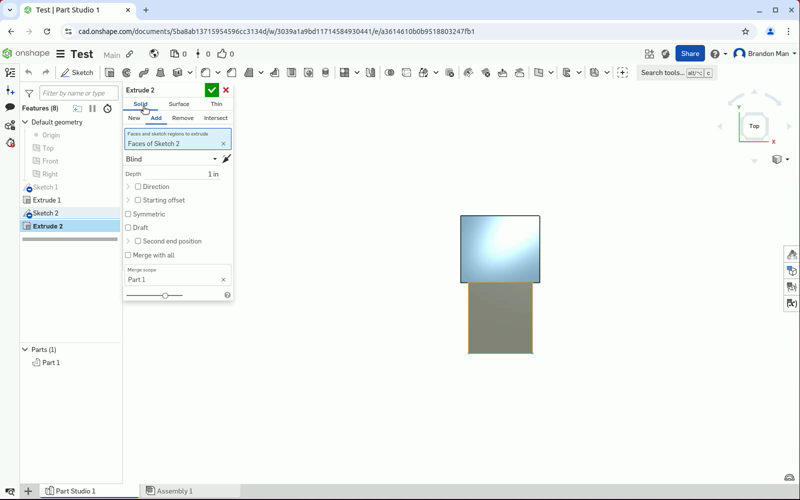
mouse_move(137, 120)
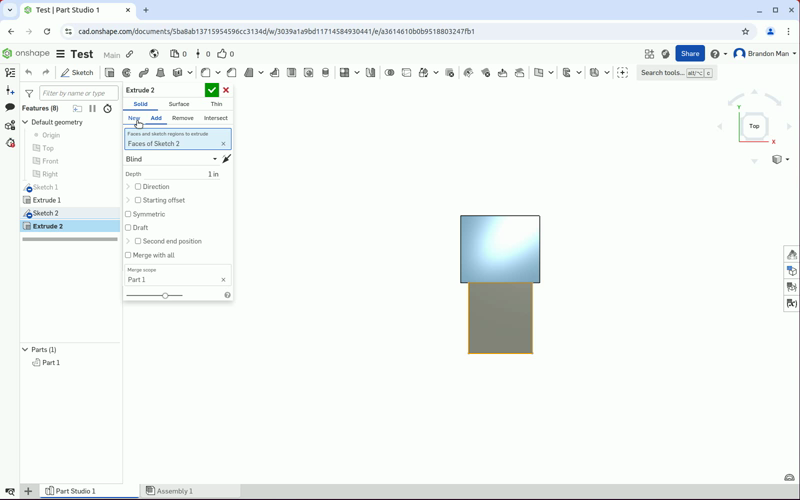
click(137, 120)
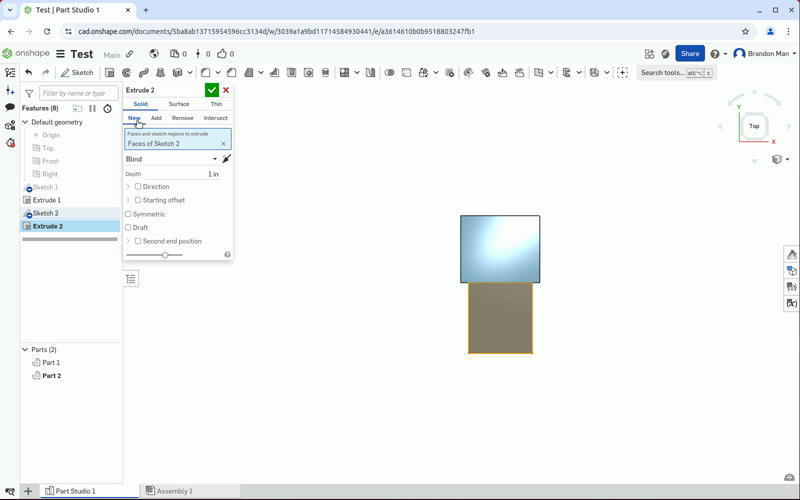
key(tab, 4)
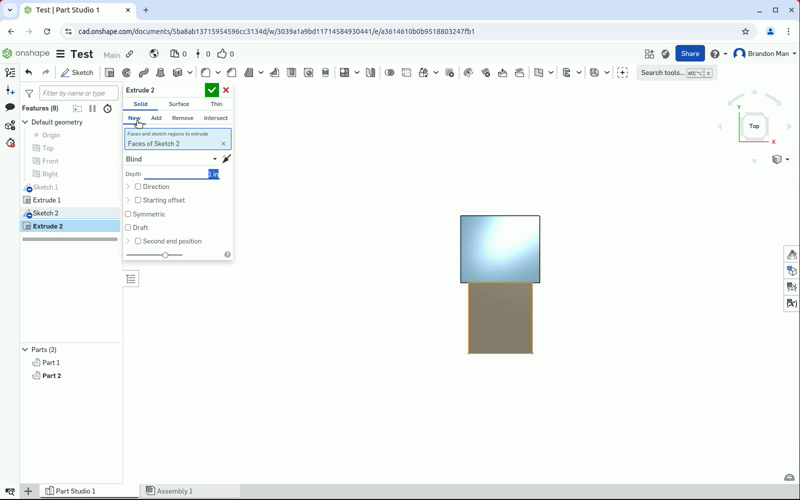
text(11.554)
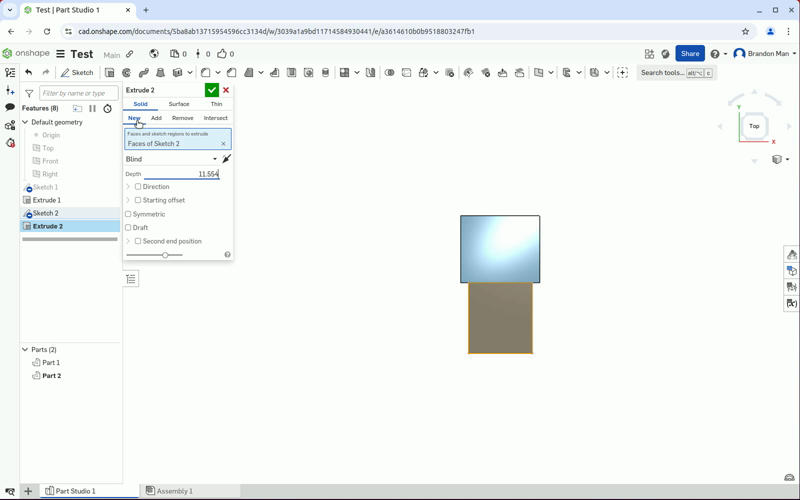
key(enter)
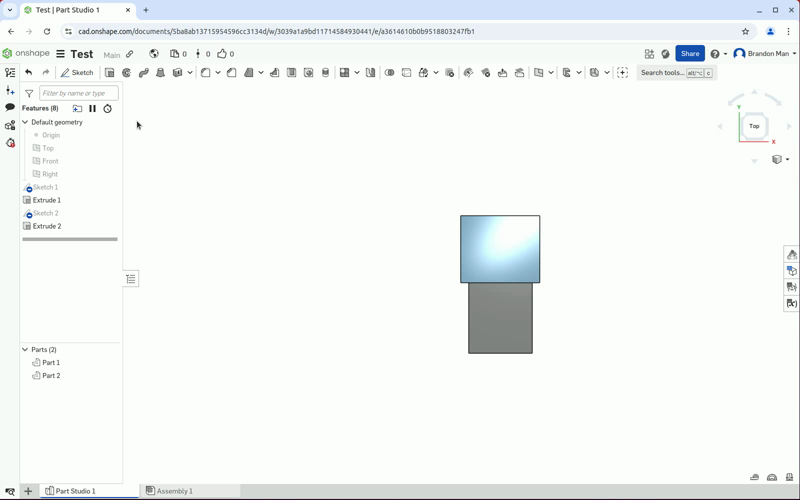
key(shift+h)
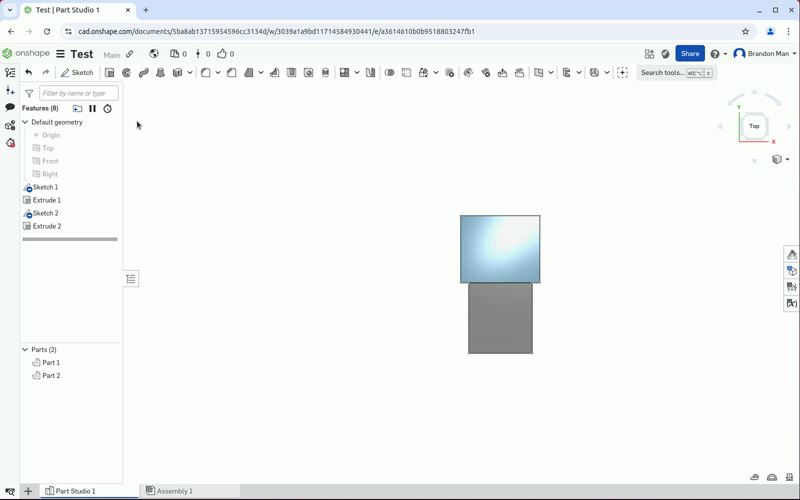
key(shift+h)
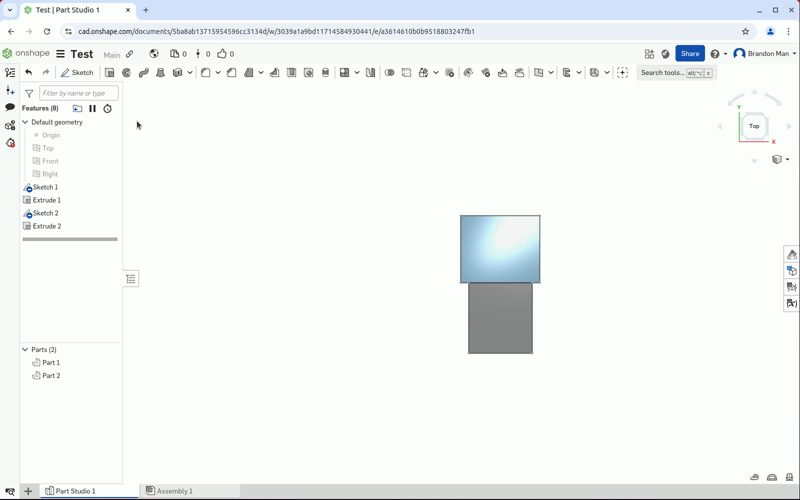
key(shift+7)
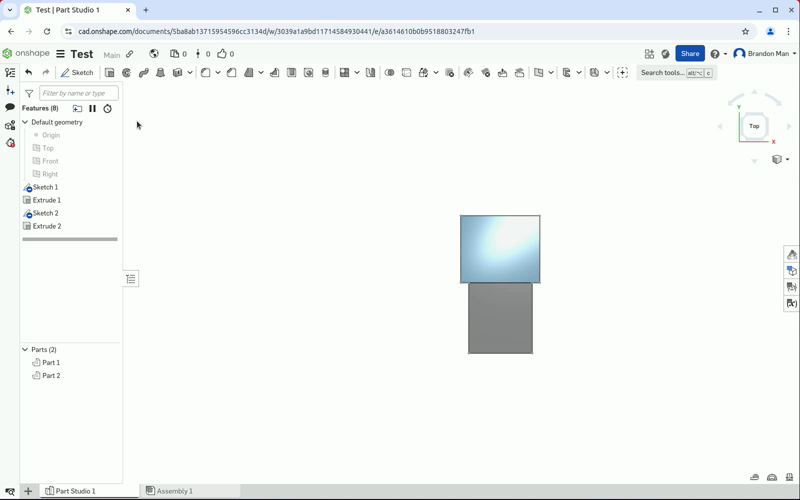
key(up, 3)
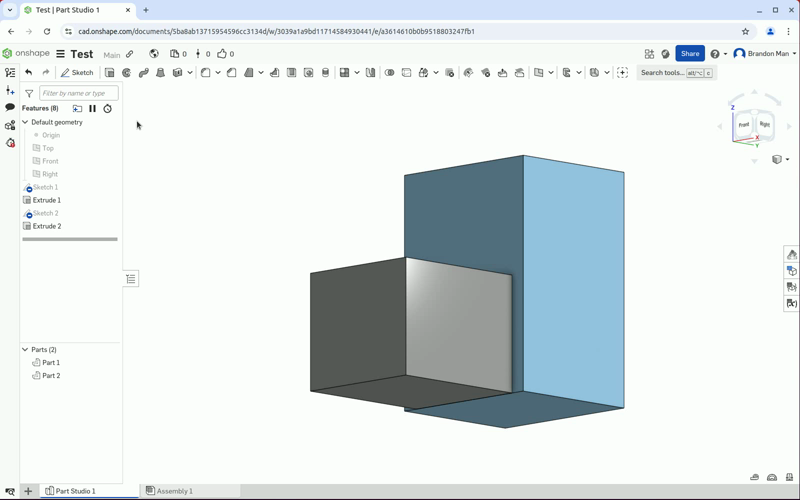
key(left, 3)
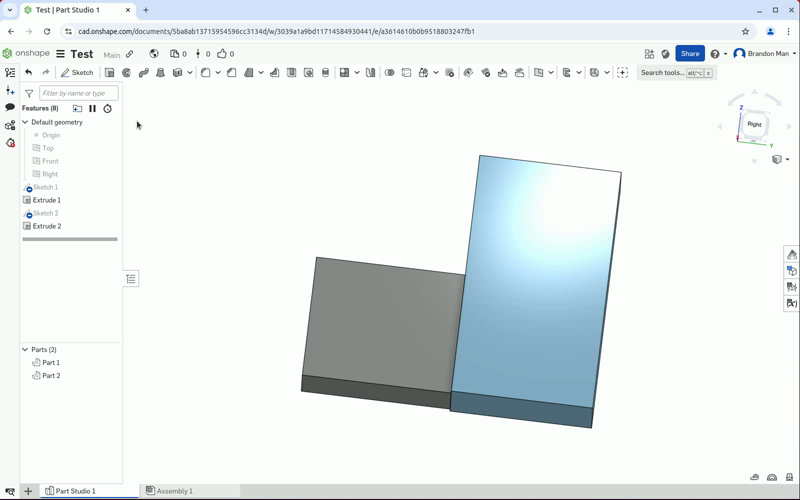
key(right, 3)
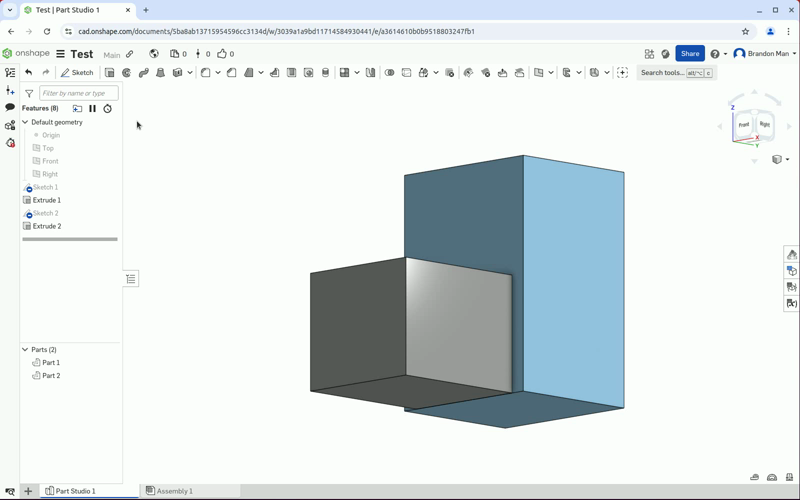
key(down, 3)
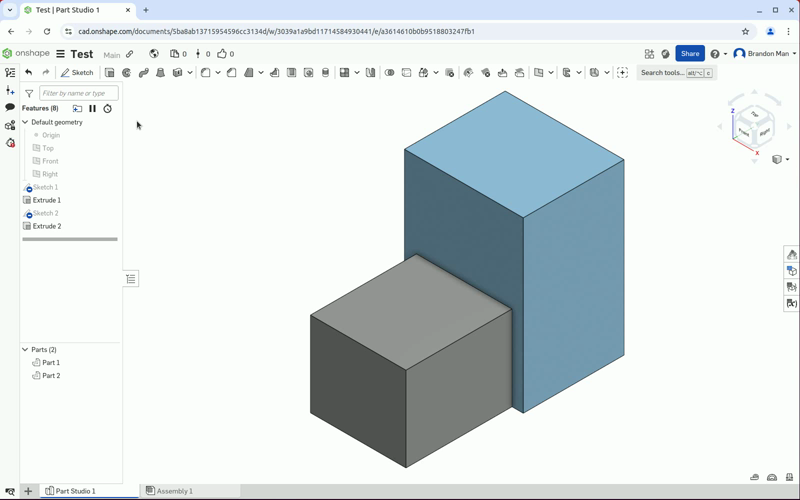
mouse_move(73, 189)
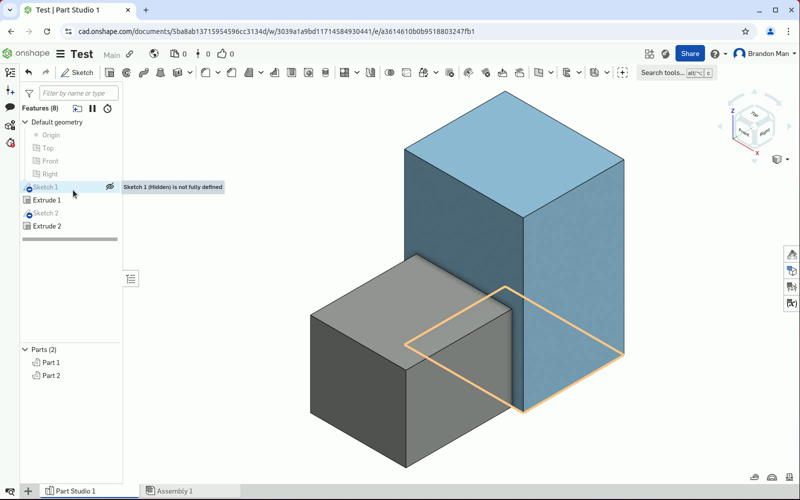
click(73, 189)